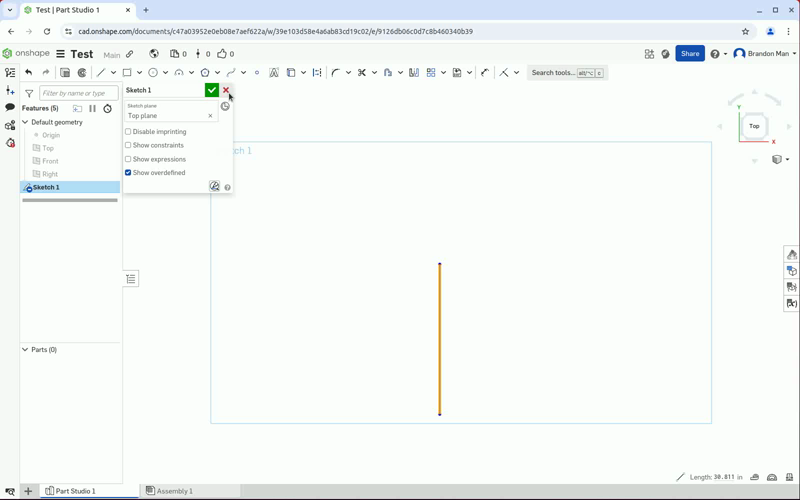
key(shift+h)
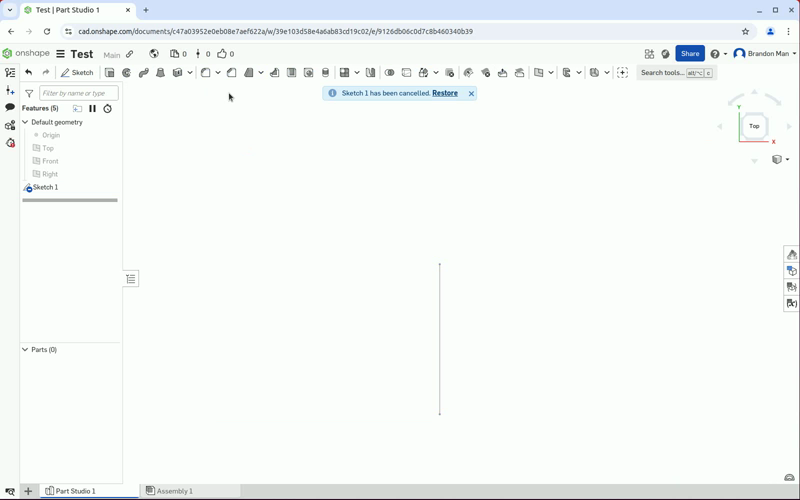
key(shift+s)
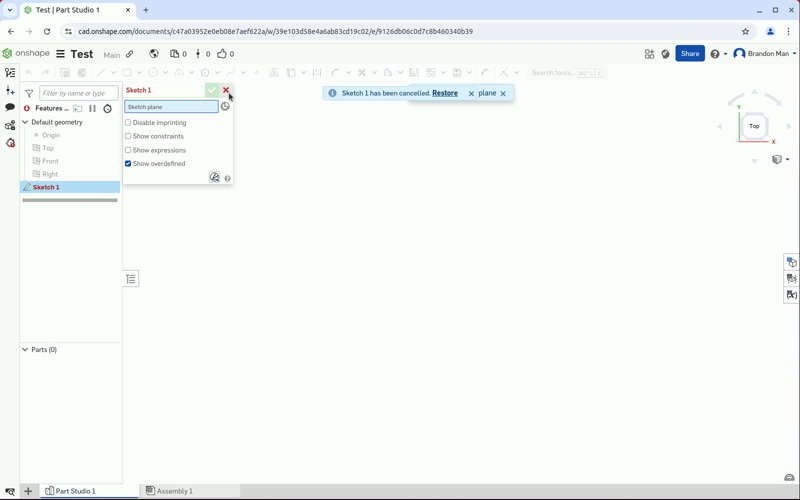
mouse_move(73, 150)
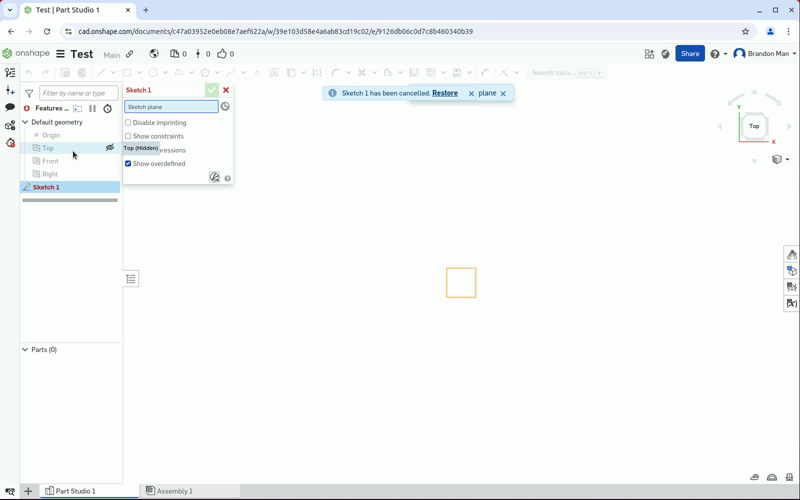
click(73, 150)
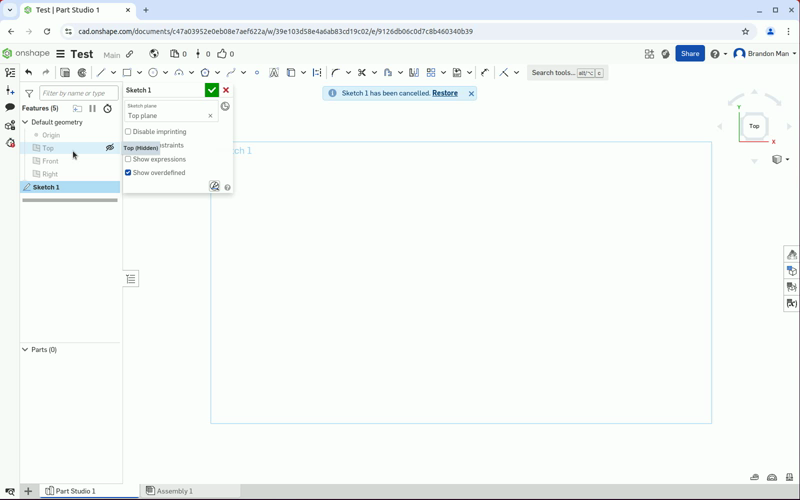
mouse_move(73, 352)
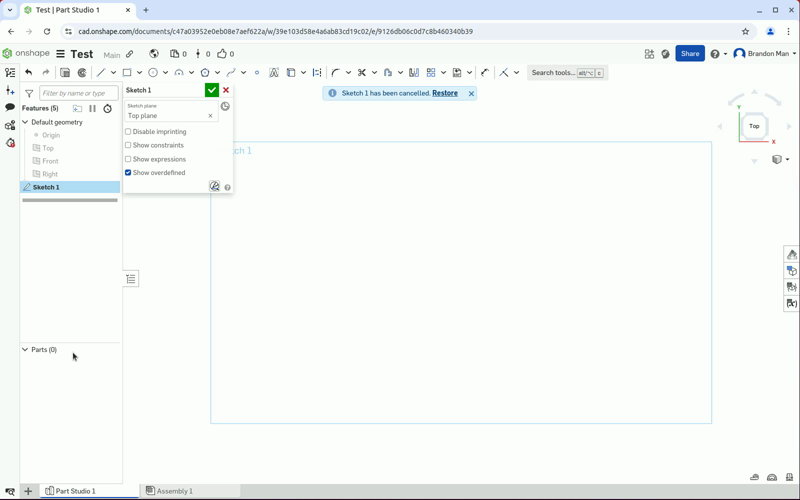
key(y)
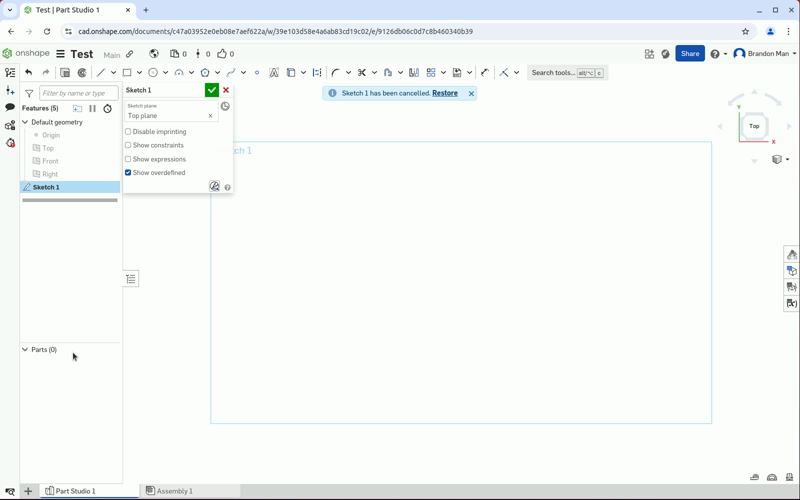
key(l)
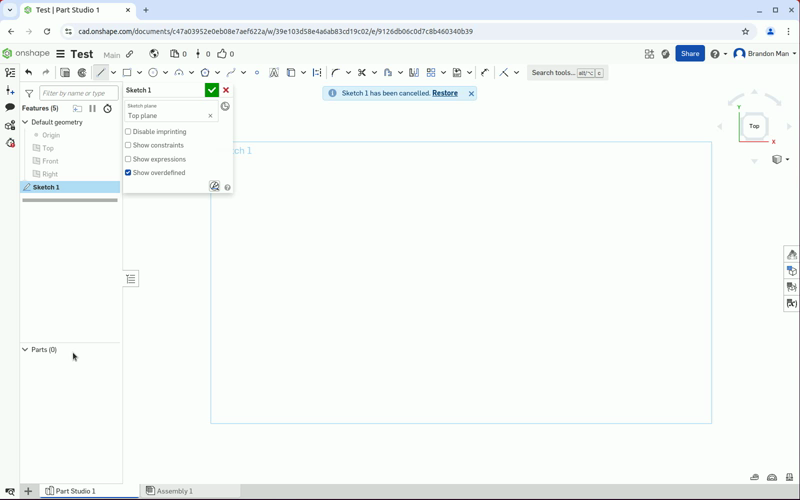
key_down(shift)
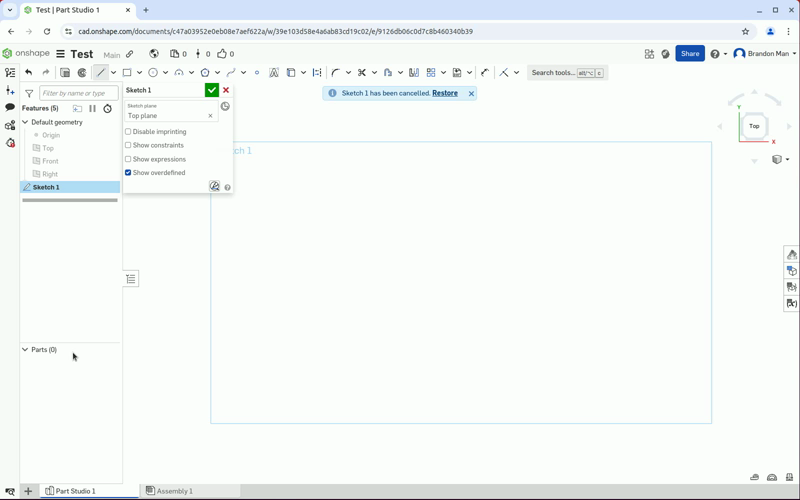
mouse_move(349, 282)
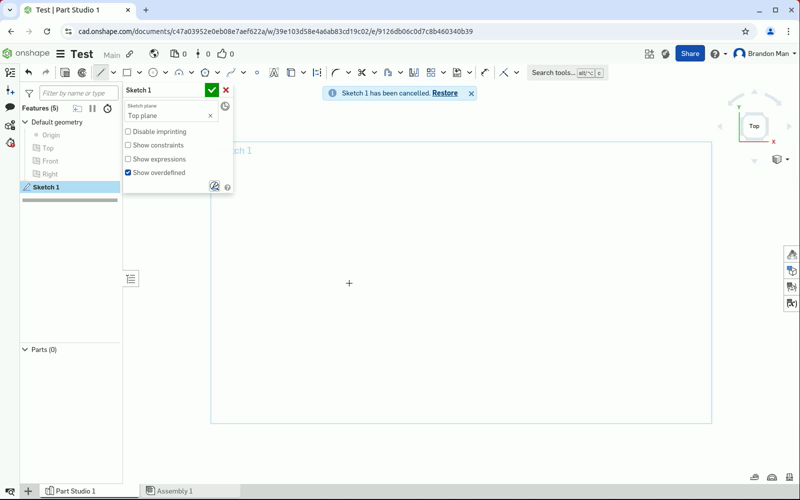
click(349, 282)
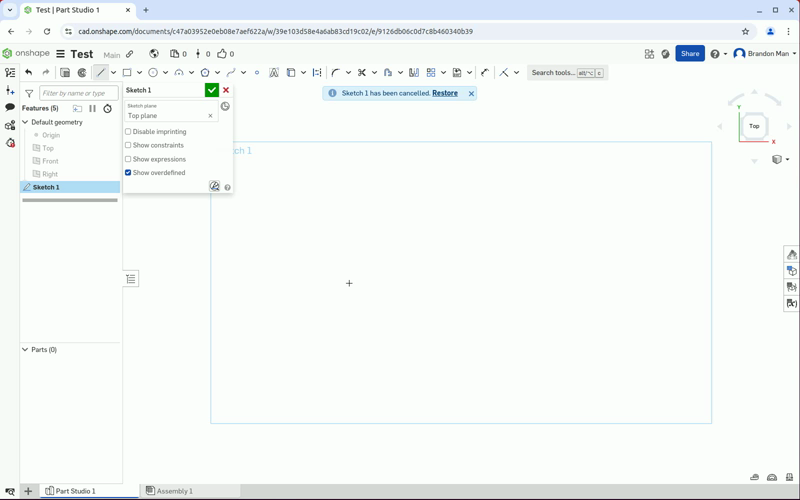
key_up(shift)
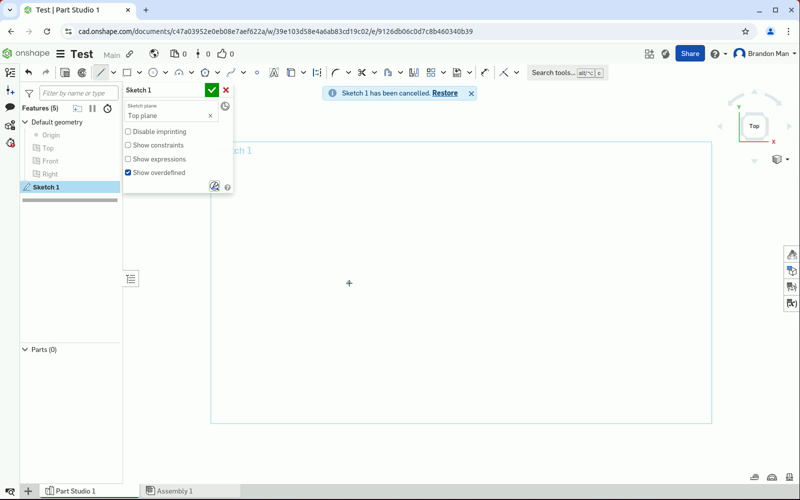
key_down(shift)
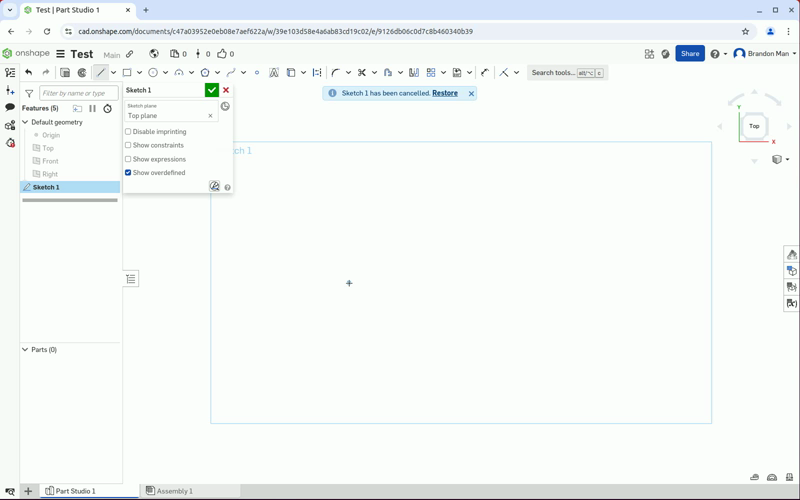
mouse_move(405, 378)
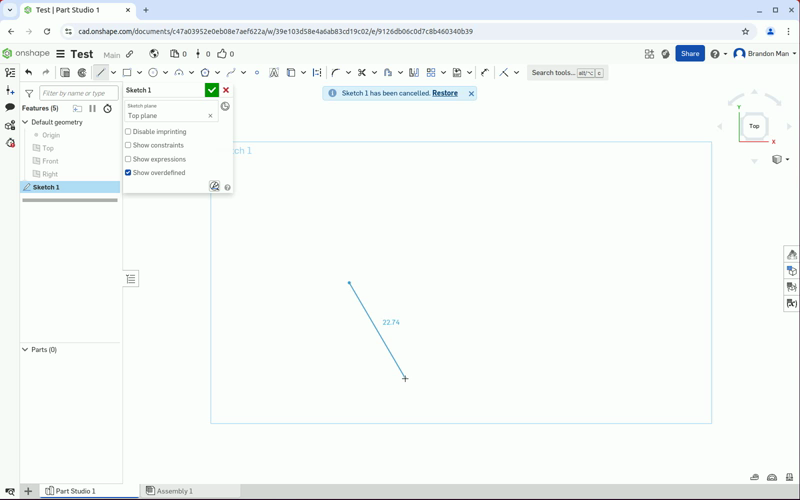
click(405, 378)
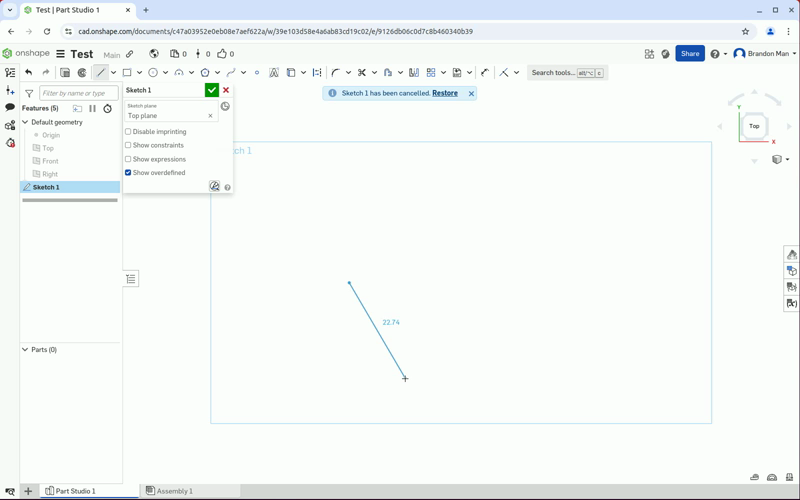
key_up(shift)
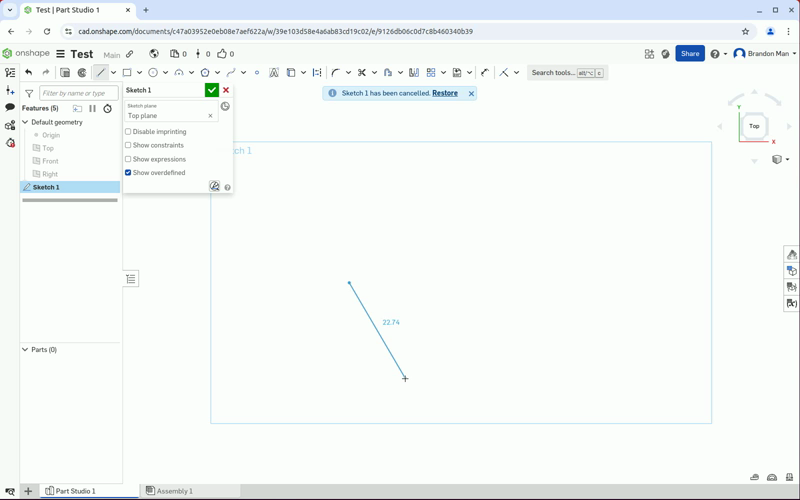
key_down(shift)
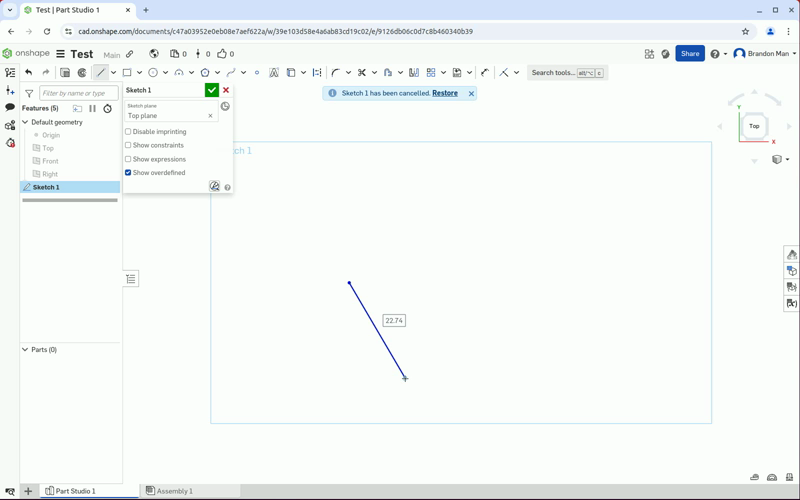
mouse_move(514, 378)
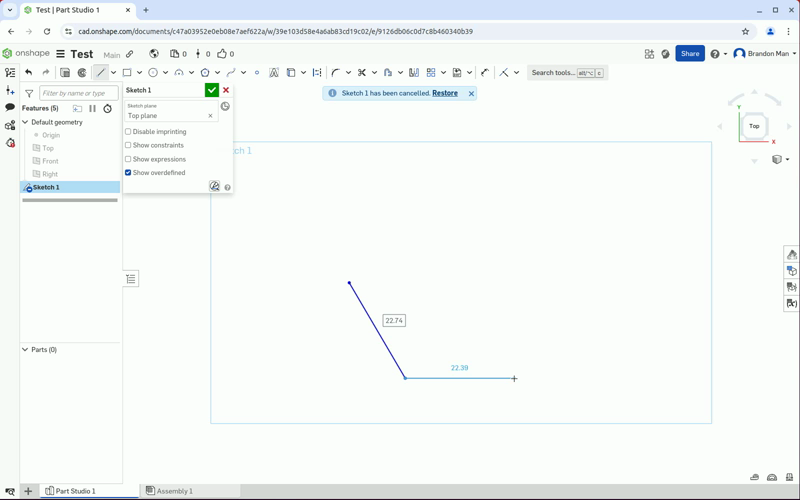
click(514, 378)
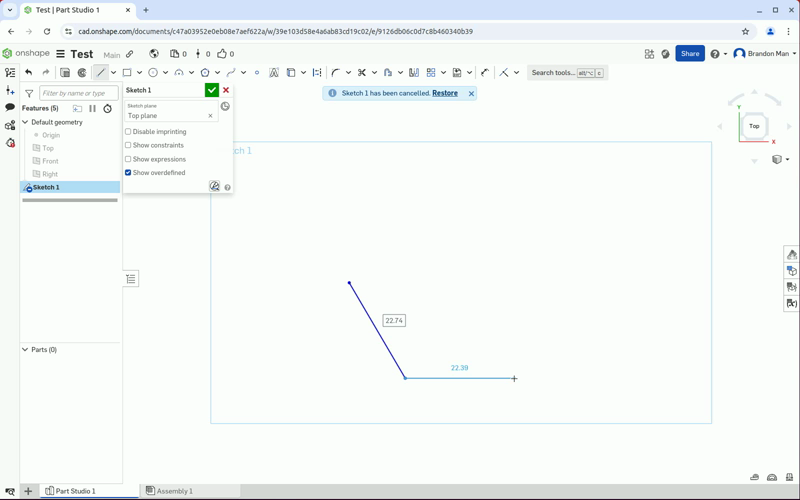
key_up(shift)
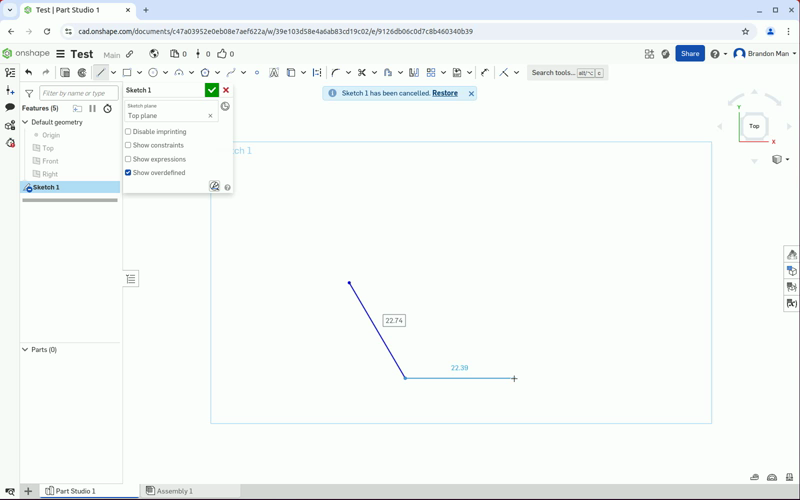
key_down(shift)
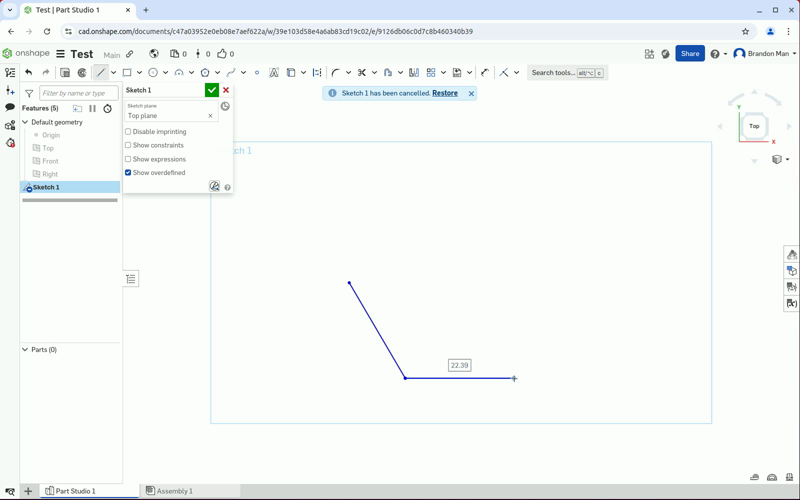
mouse_move(569, 282)
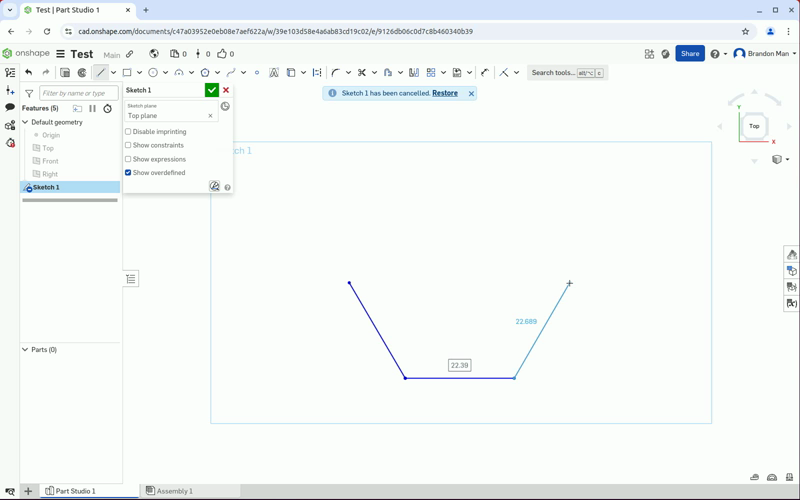
click(569, 282)
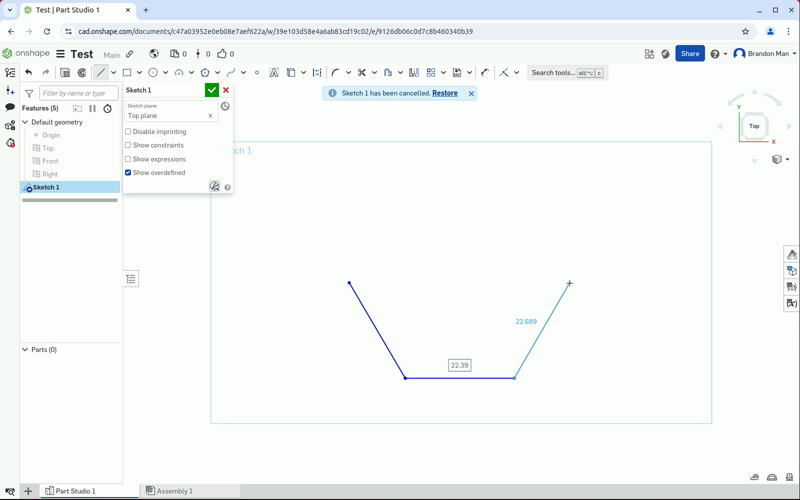
key_up(shift)
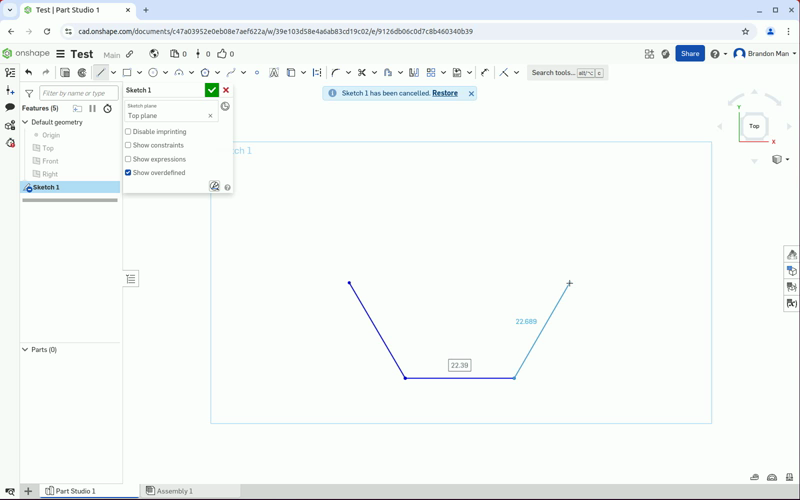
key_down(shift)
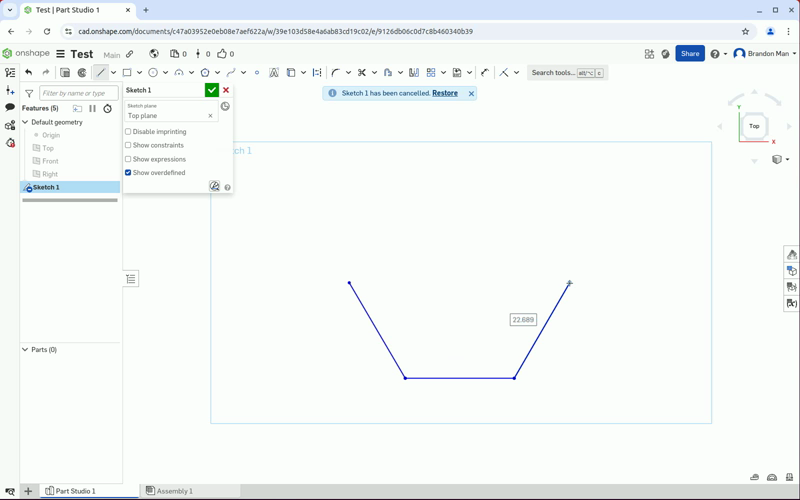
mouse_move(514, 187)
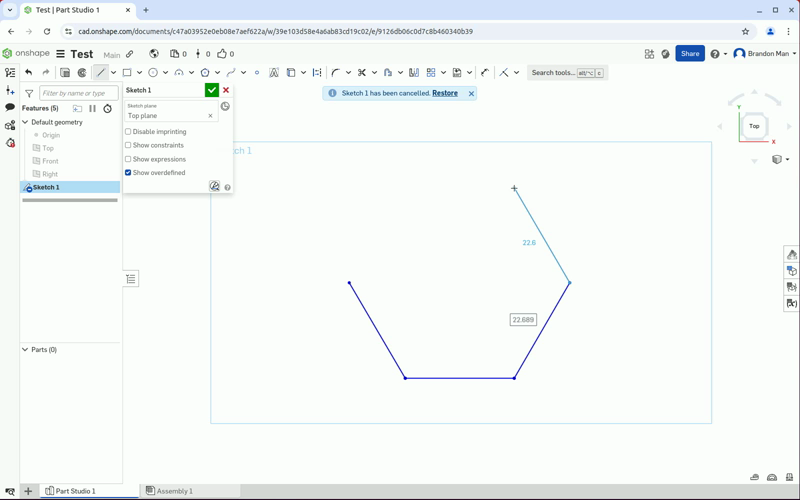
click(514, 187)
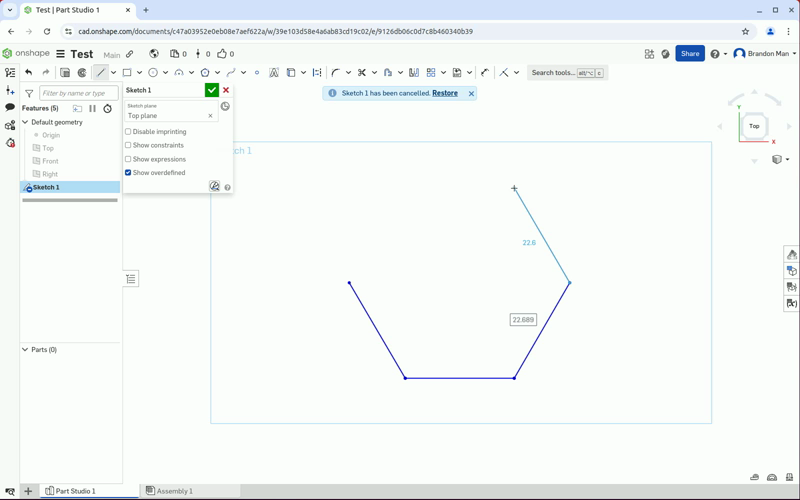
key_up(shift)
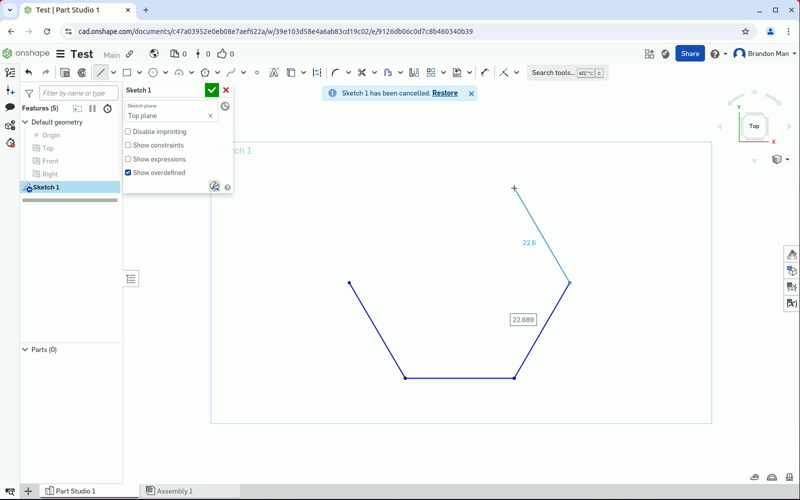
key_down(shift)
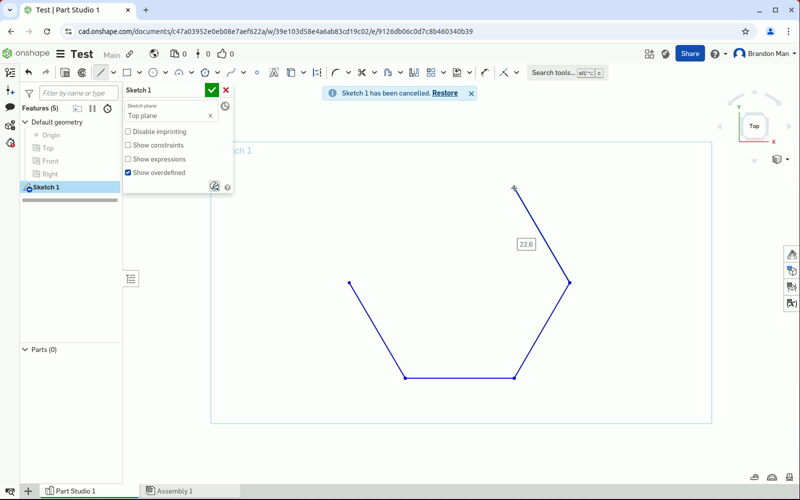
mouse_move(405, 187)
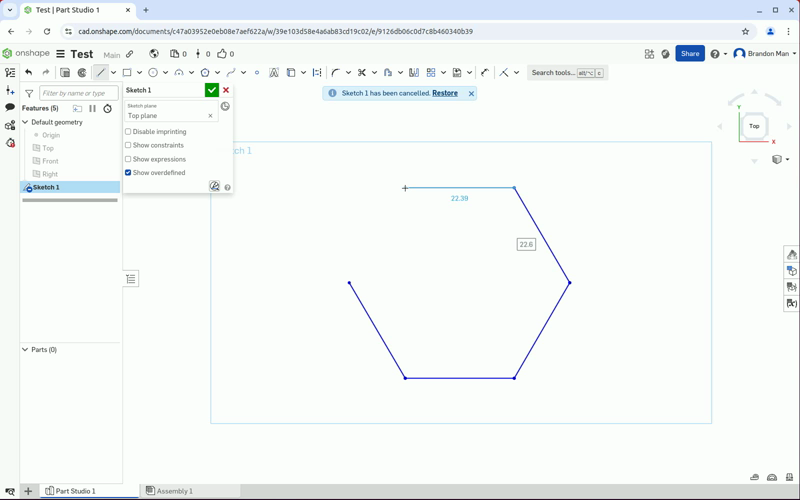
click(405, 187)
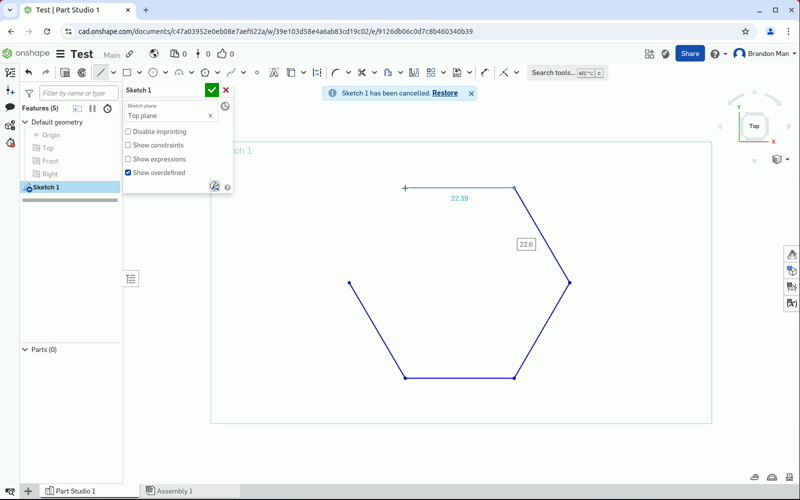
key_up(shift)
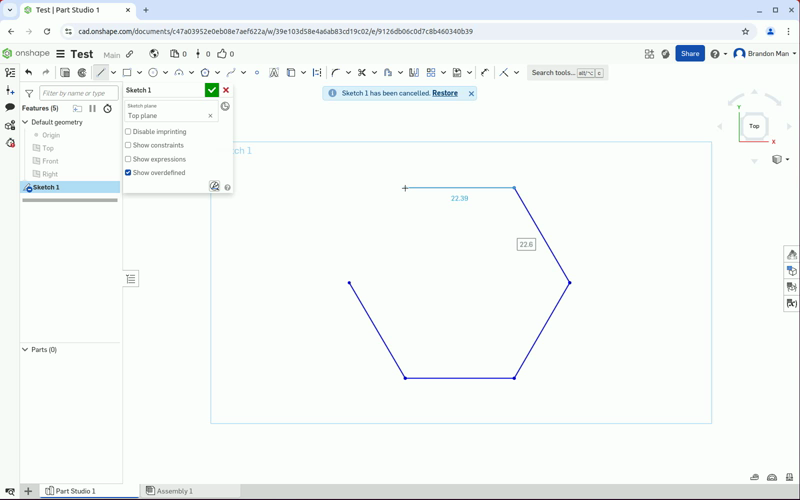
key_down(shift)
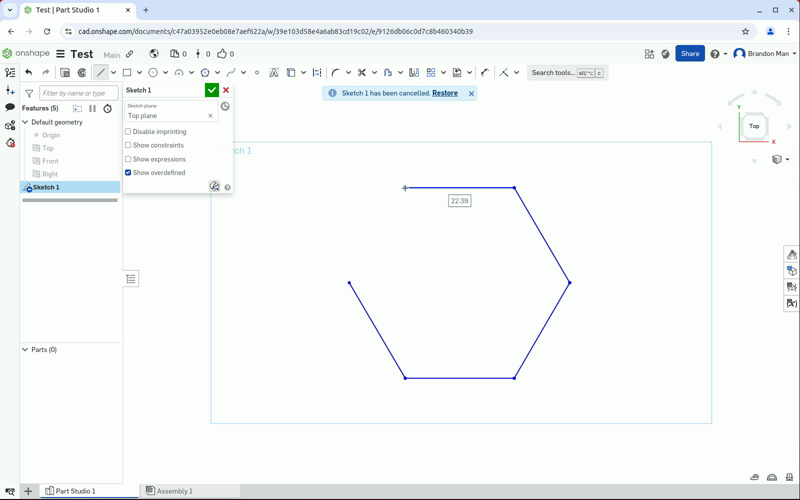
mouse_move(349, 282)
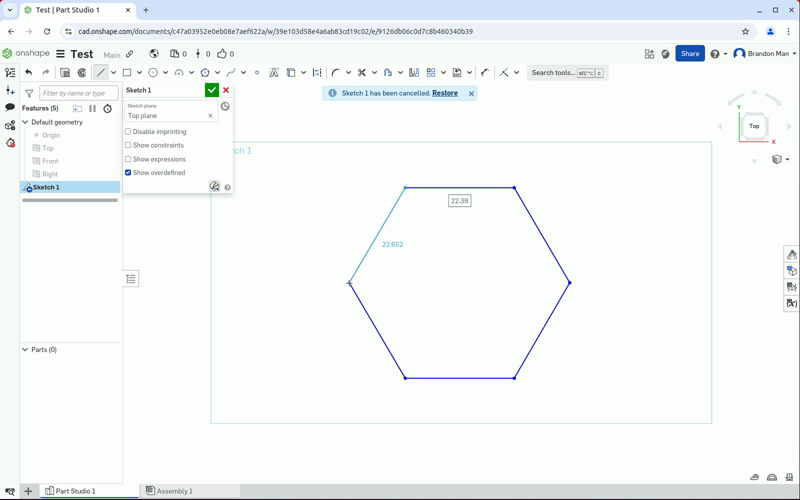
key_up(shift)
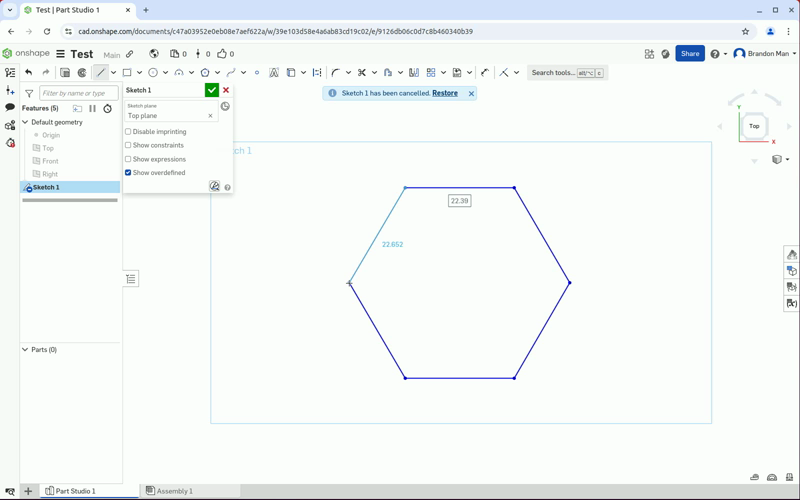
click(349, 282)
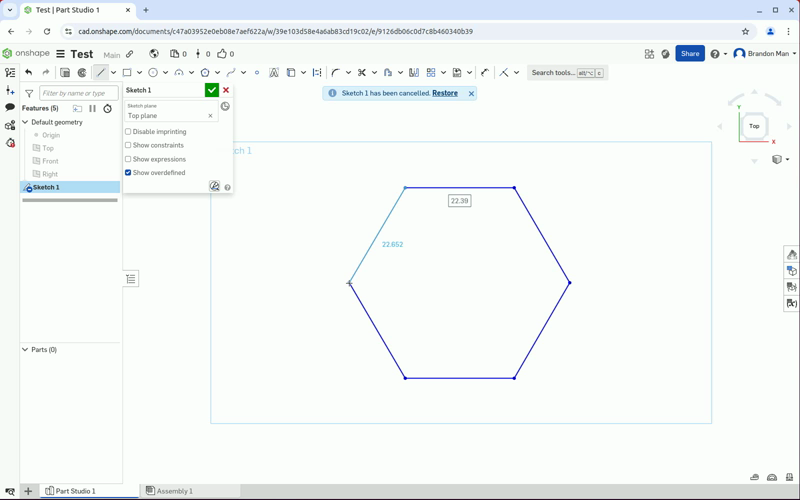
key(esc)
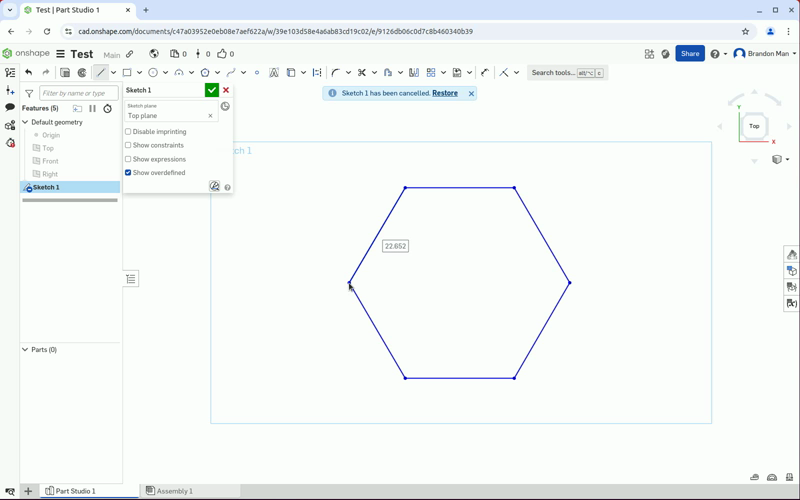
mouse_move(435, 241)
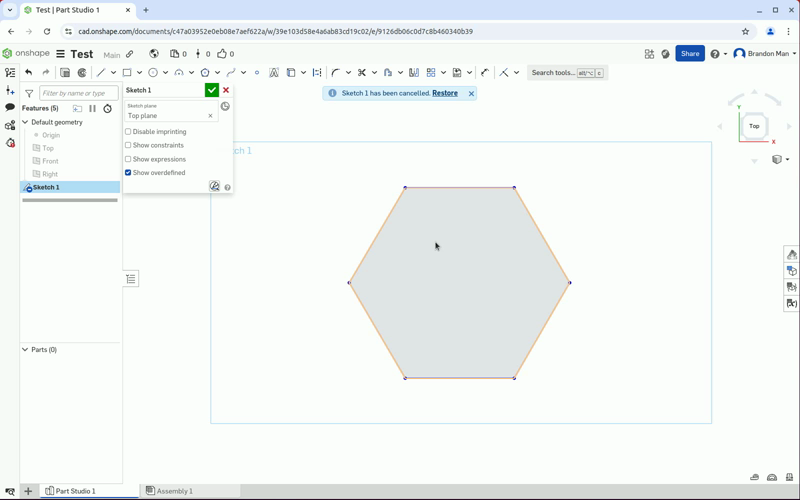
click(435, 241)
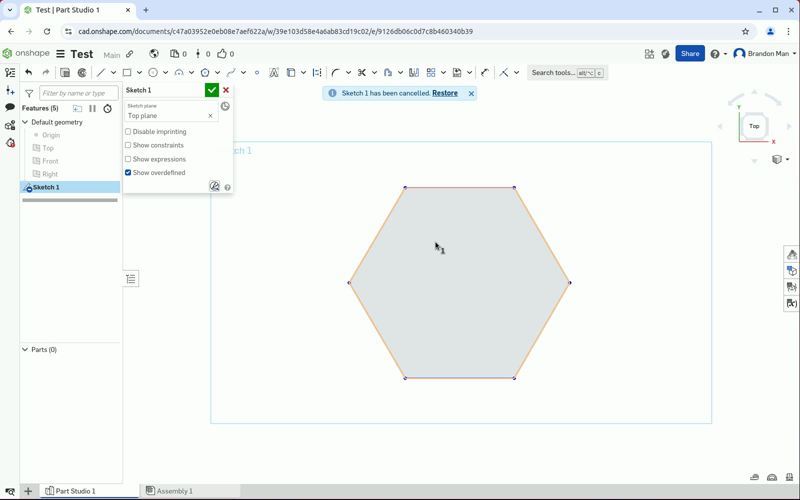
mouse_move(73, 352)
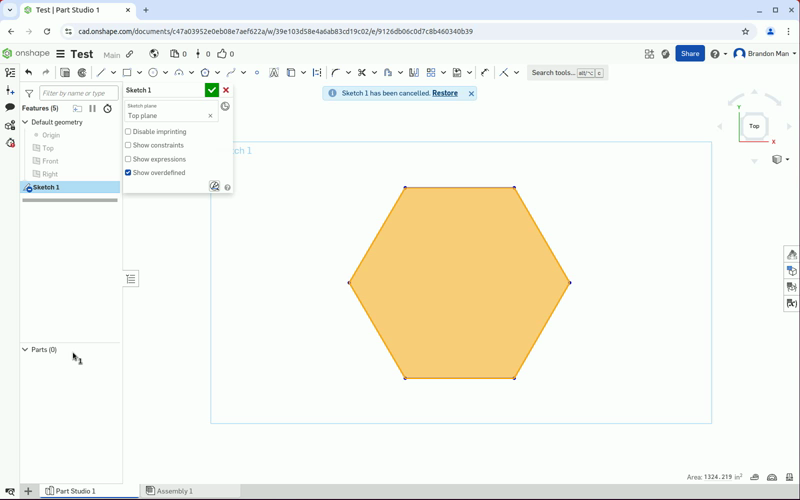
key(shift+y)
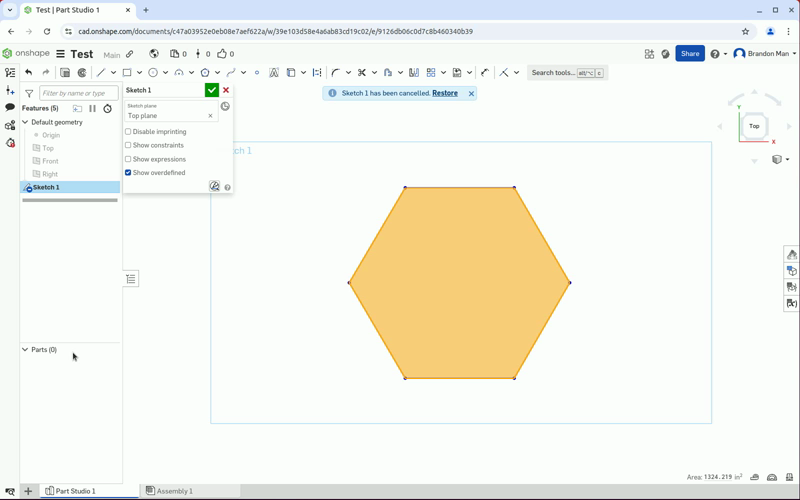
key(shift+e)
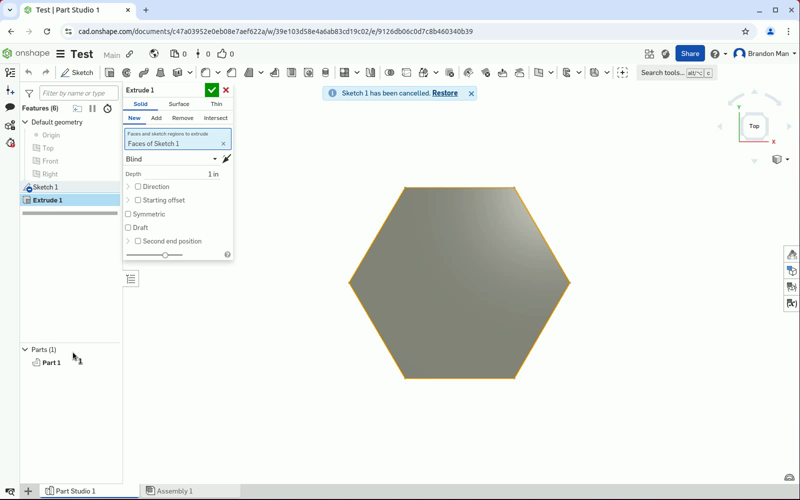
mouse_move(143, 106)
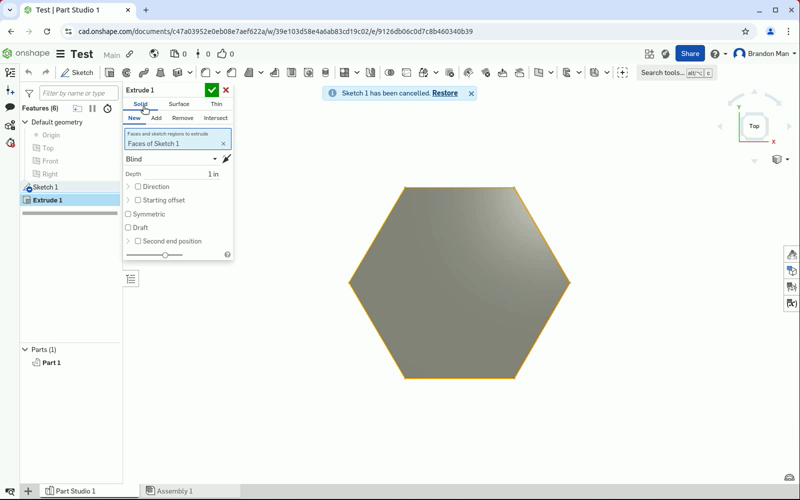
click(143, 106)
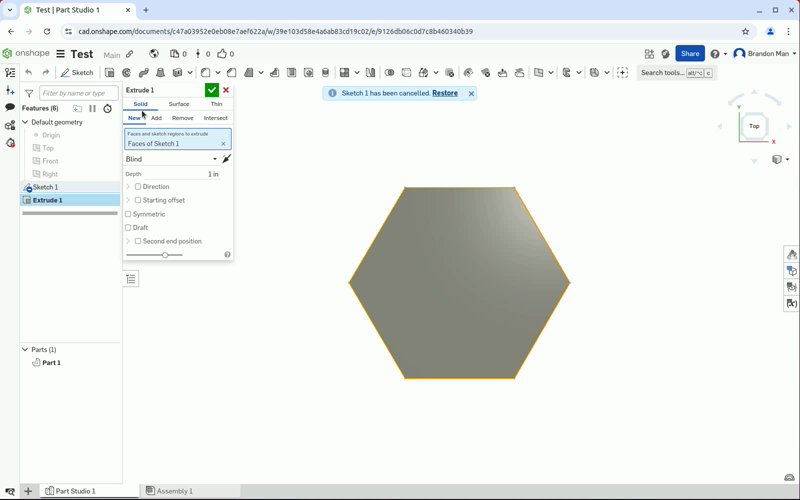
mouse_move(137, 120)
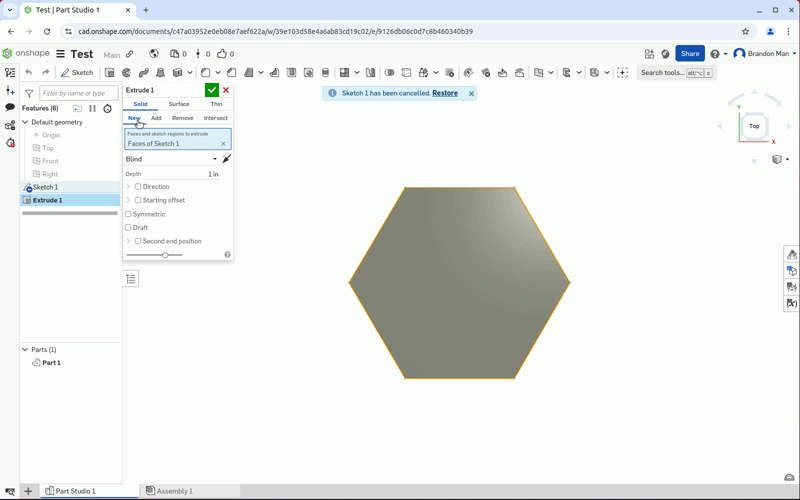
click(137, 120)
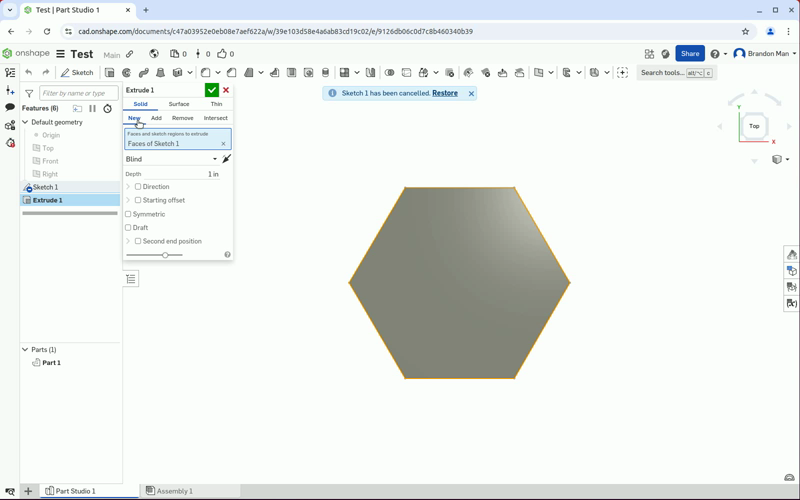
key(tab, 4)
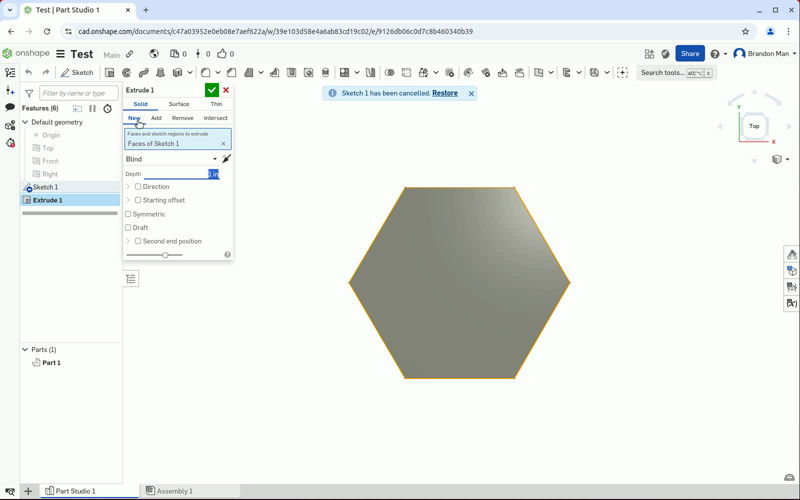
text(15.405)
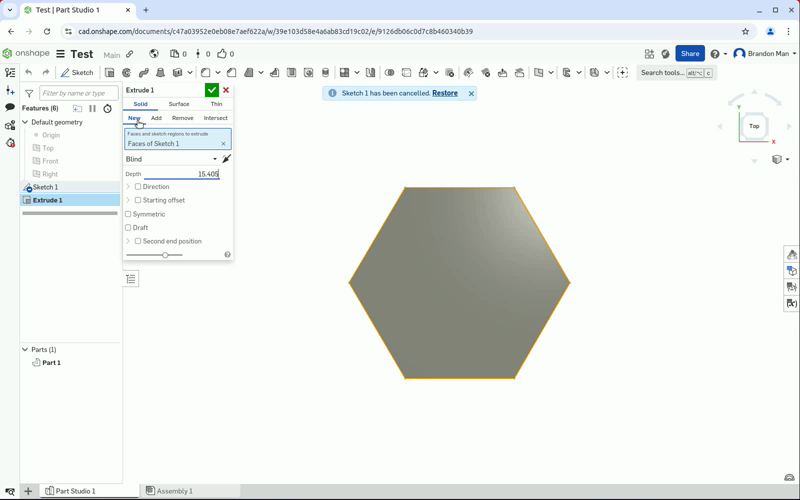
key(enter)
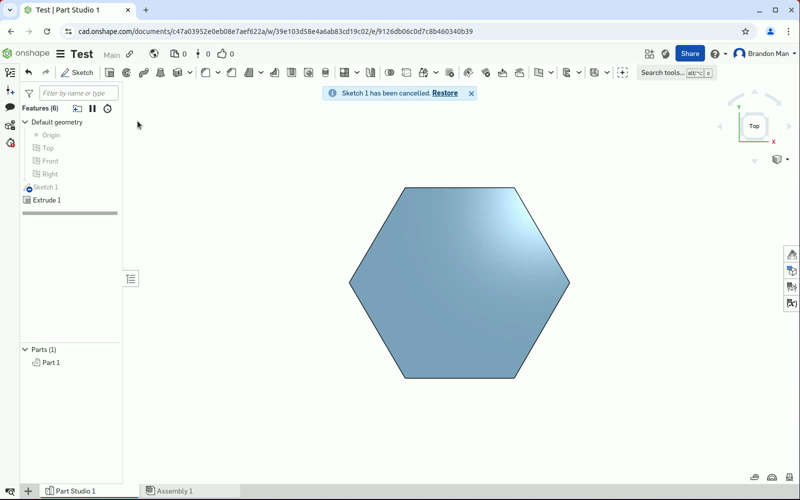
key(shift+h)
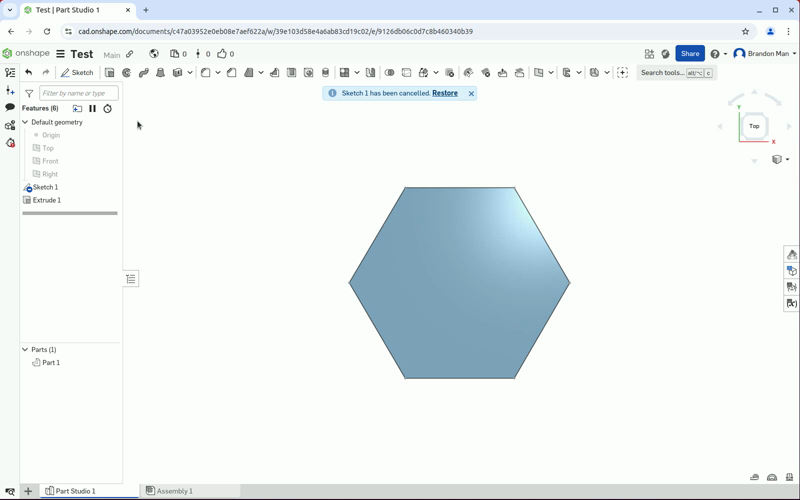
key(shift+h)
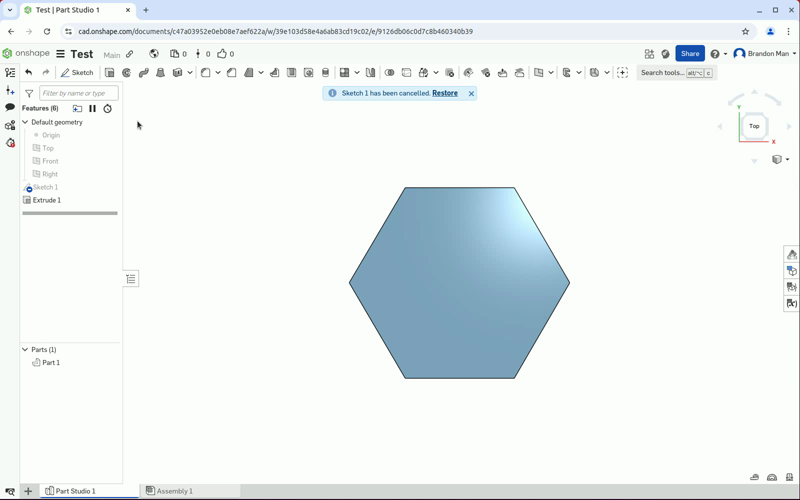
mouse_move(73, 189)
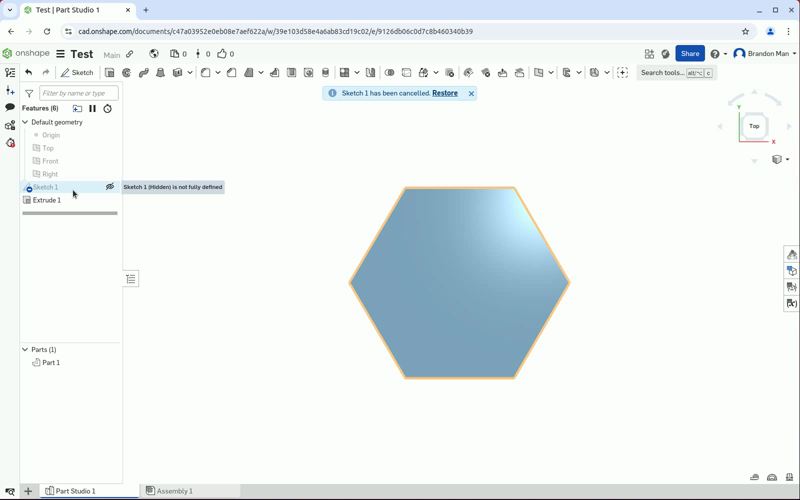
click(73, 189)
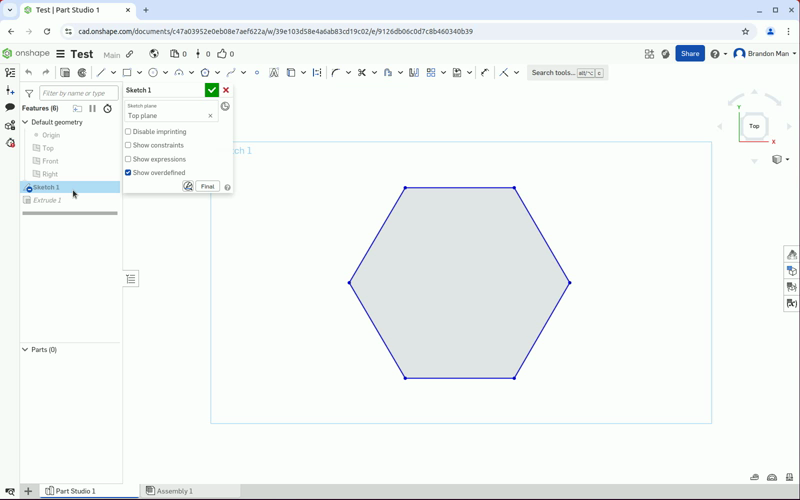
mouse_move(229, 92)
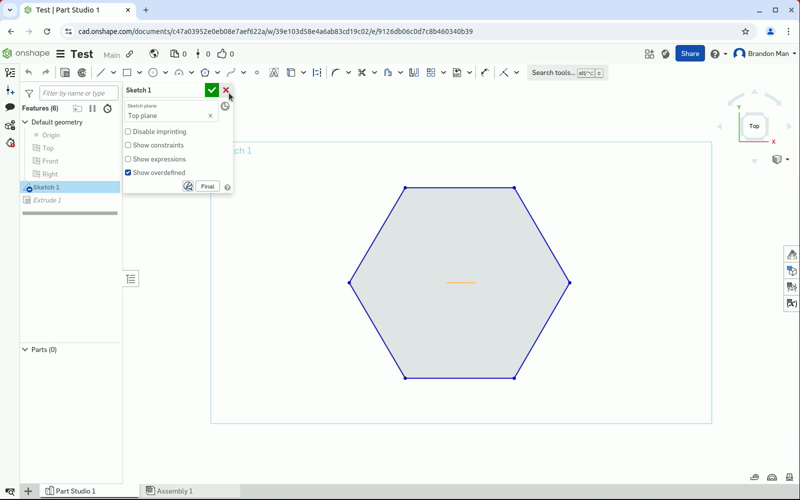
click(229, 92)
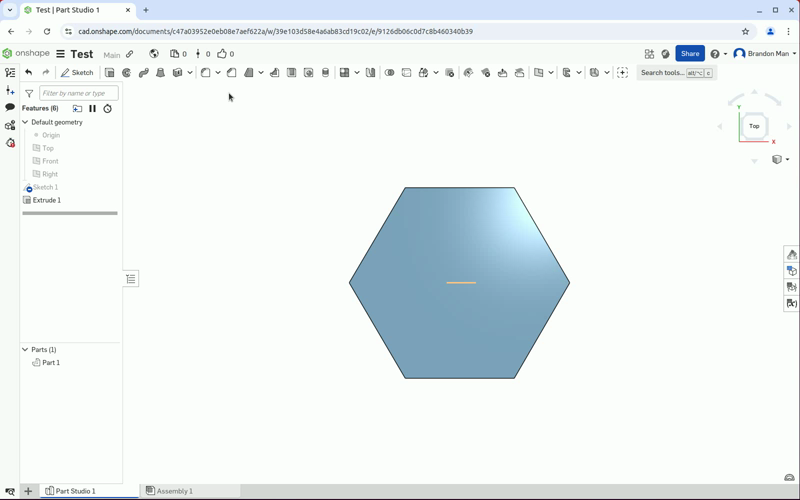
mouse_move(541, 75)
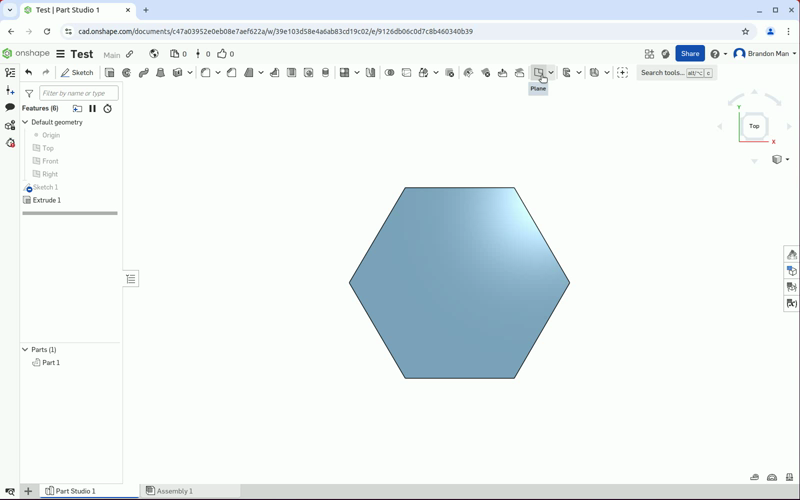
click(541, 75)
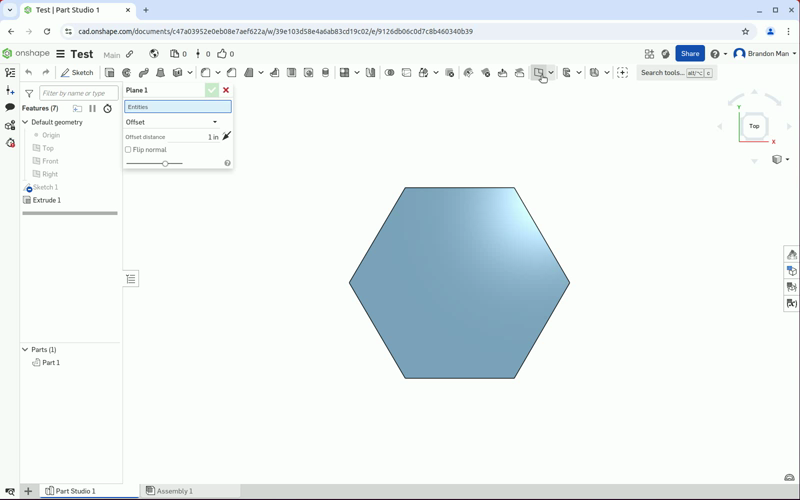
mouse_move(73, 150)
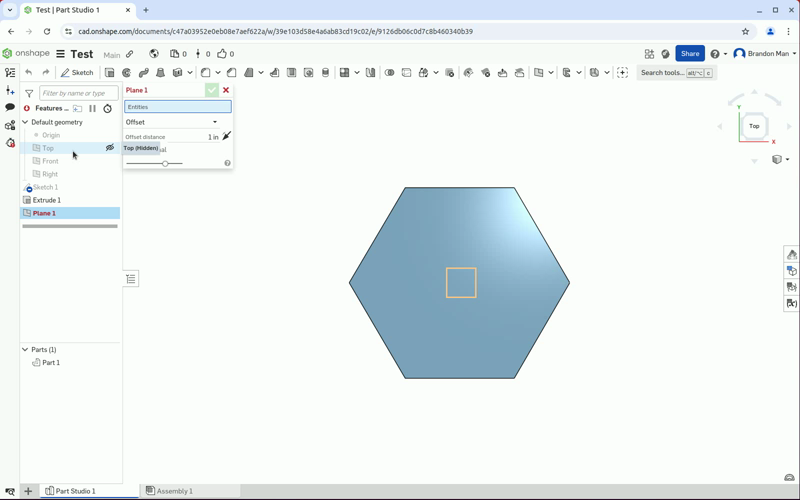
click(73, 150)
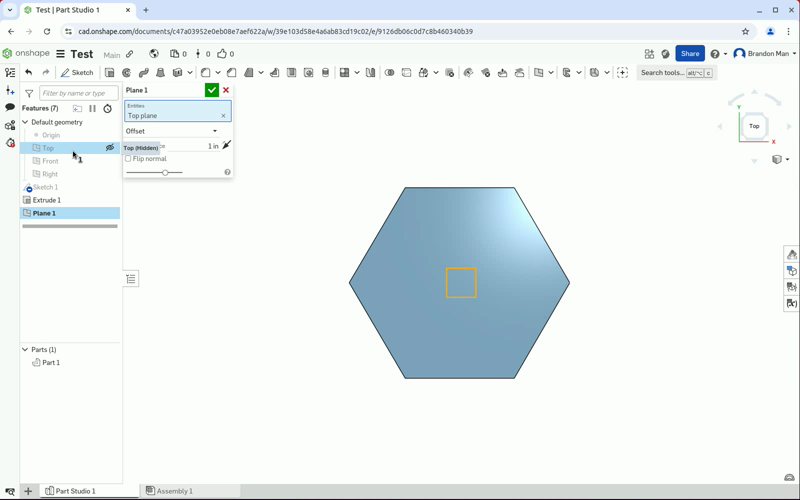
key(tab, 2)
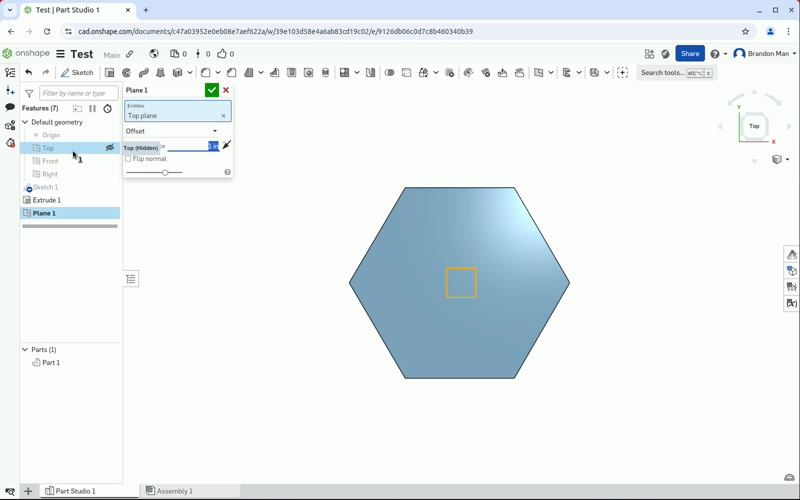
text(15.405)
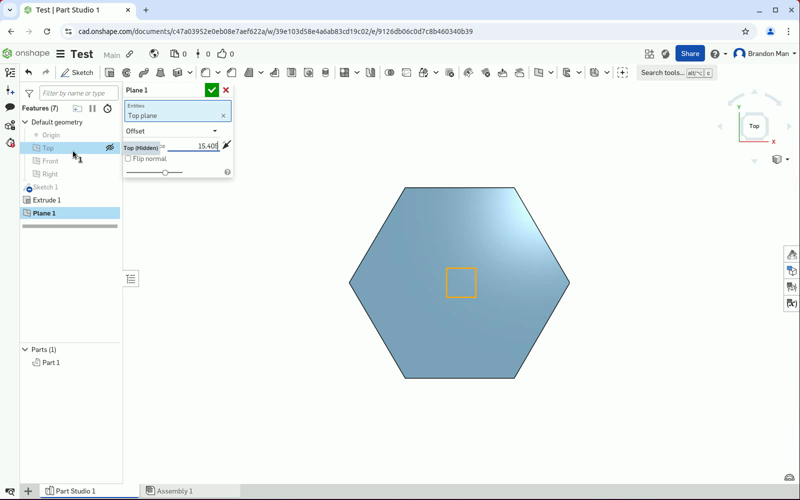
key(enter, 2)
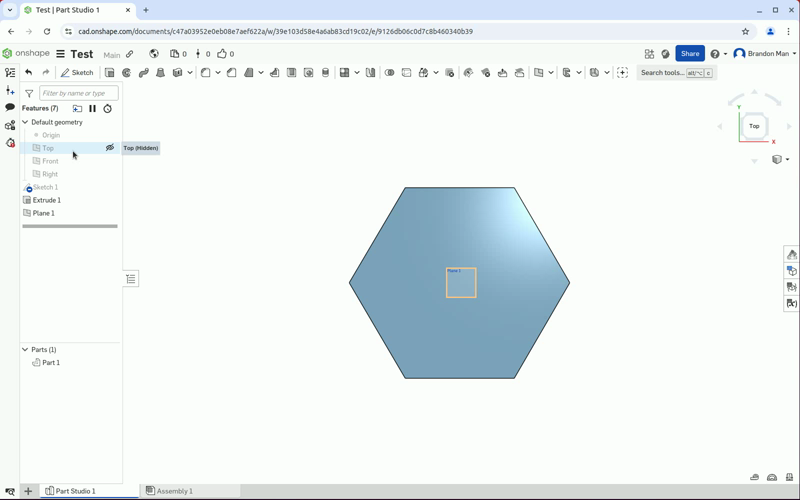
key(shift+s)
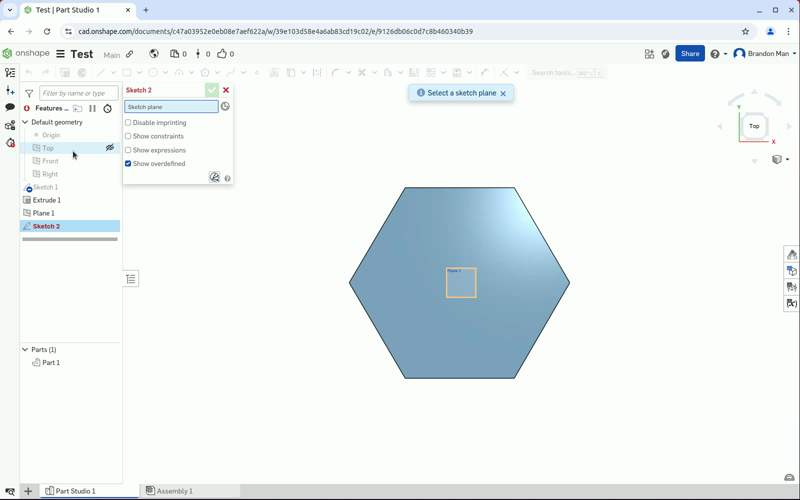
mouse_move(73, 215)
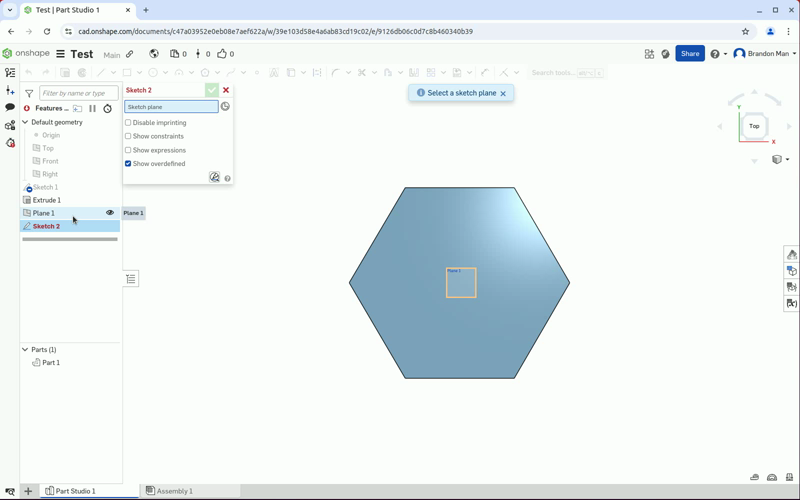
click(73, 215)
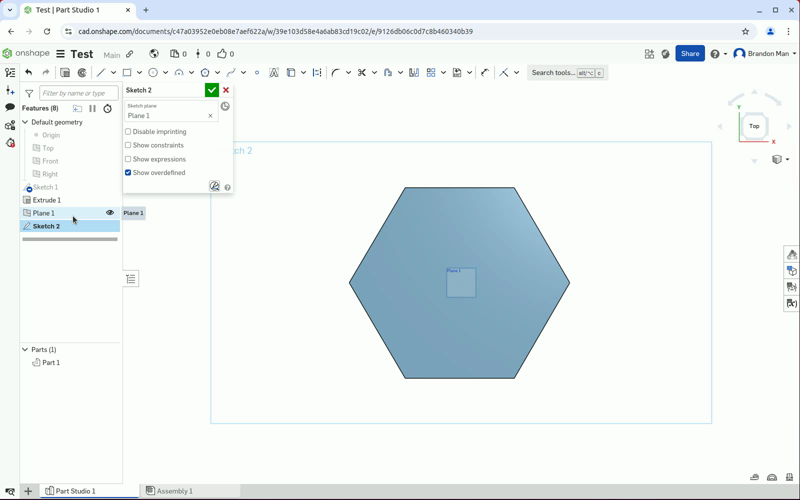
mouse_move(73, 352)
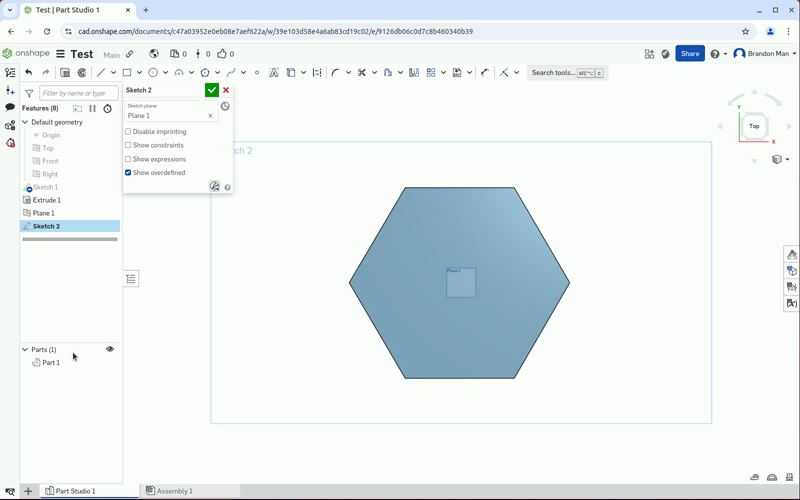
key(y)
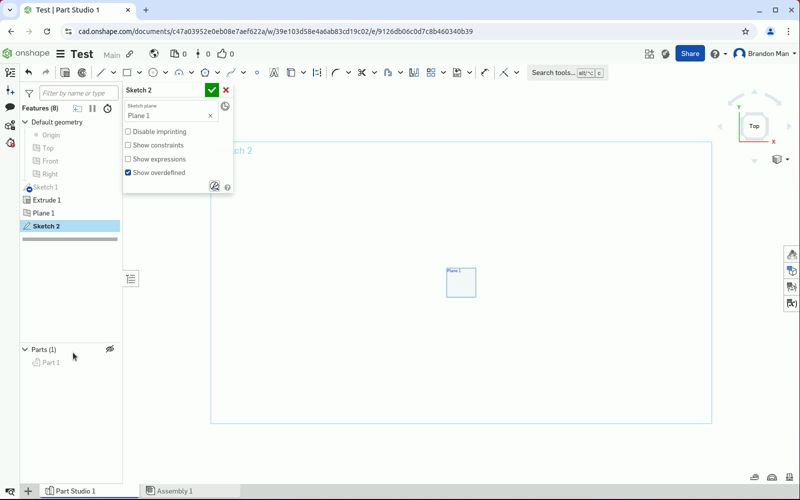
key(c)
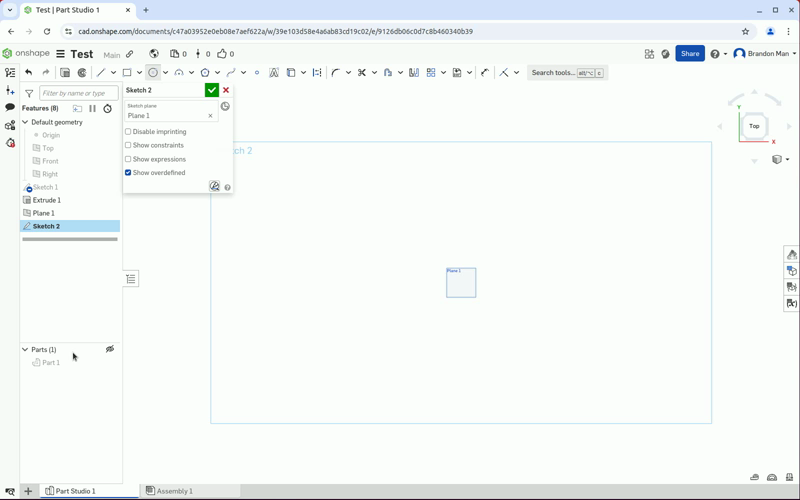
key_down(shift)
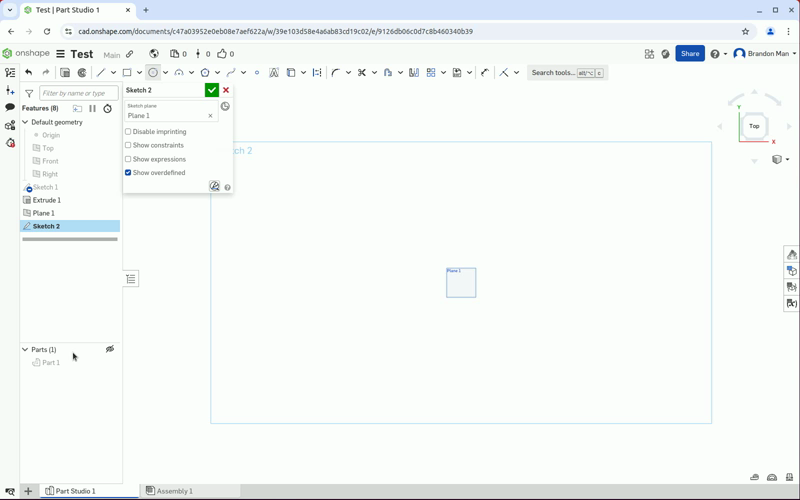
mouse_move(461, 282)
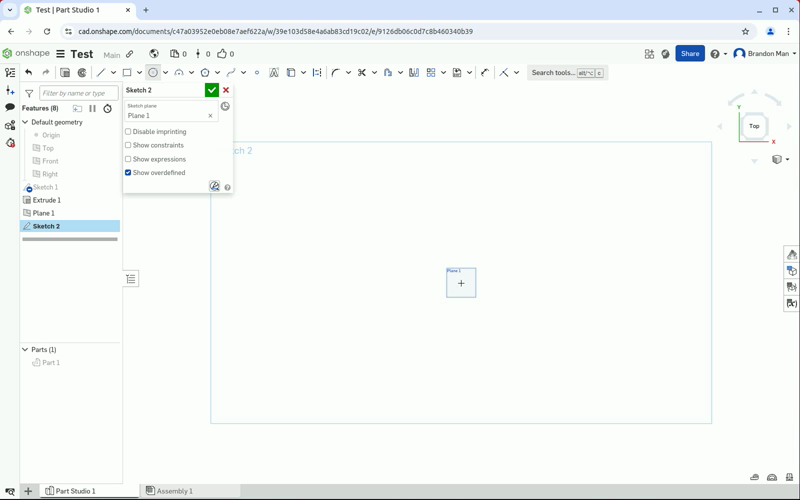
click(461, 282)
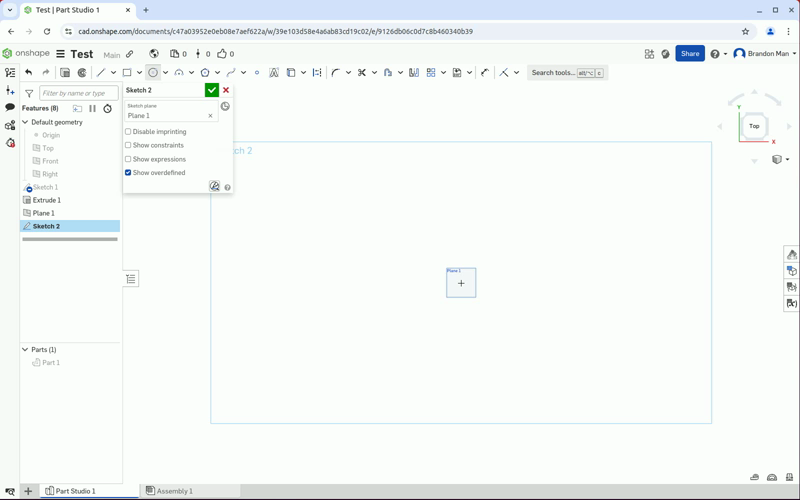
key_up(shift)
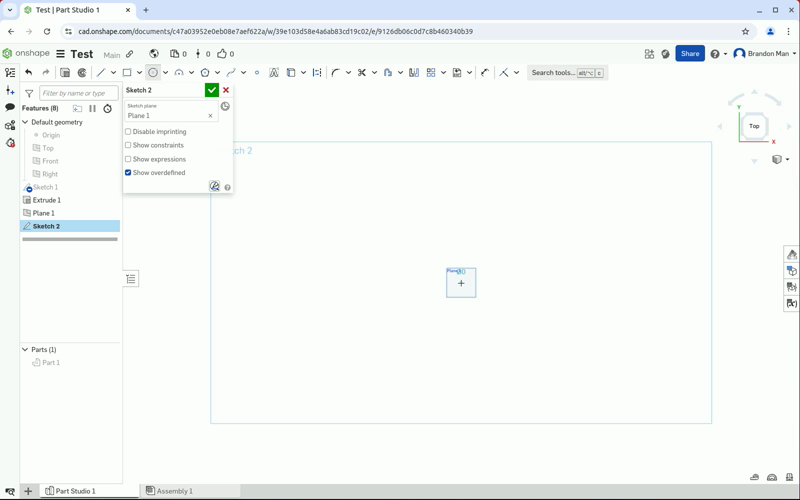
mouse_move(552, 282)
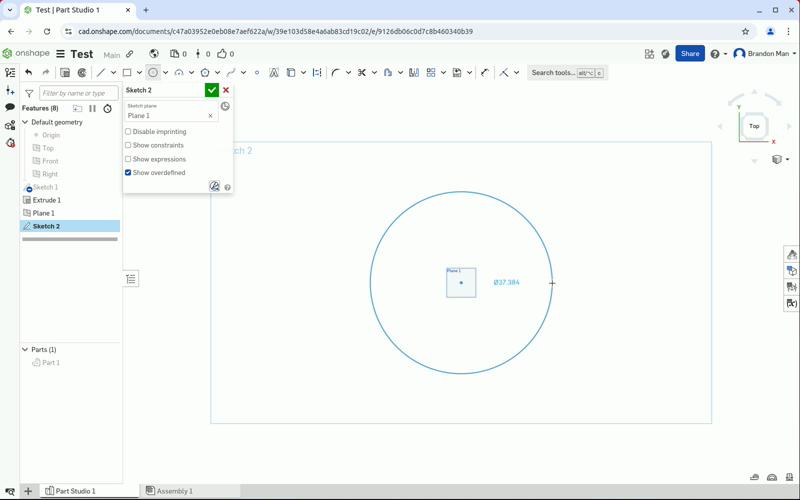
click(552, 282)
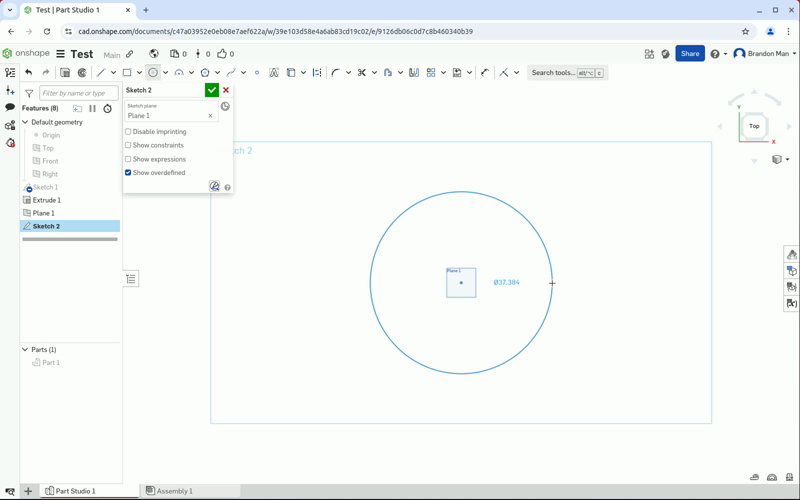
key(esc)
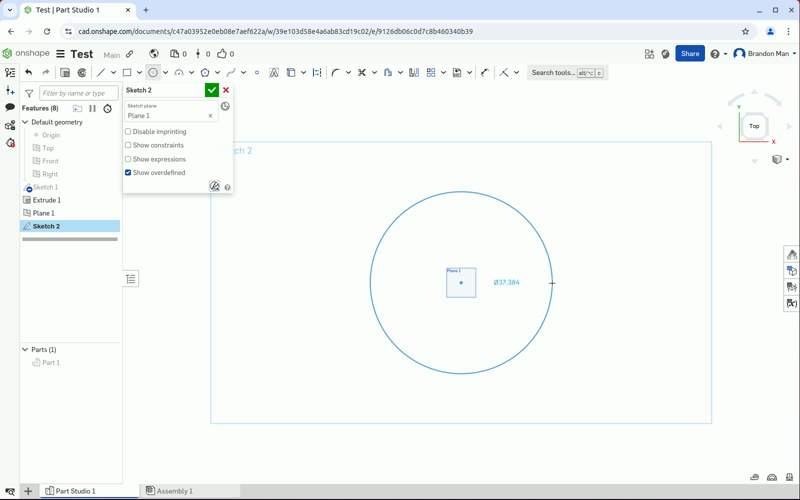
mouse_move(428, 297)
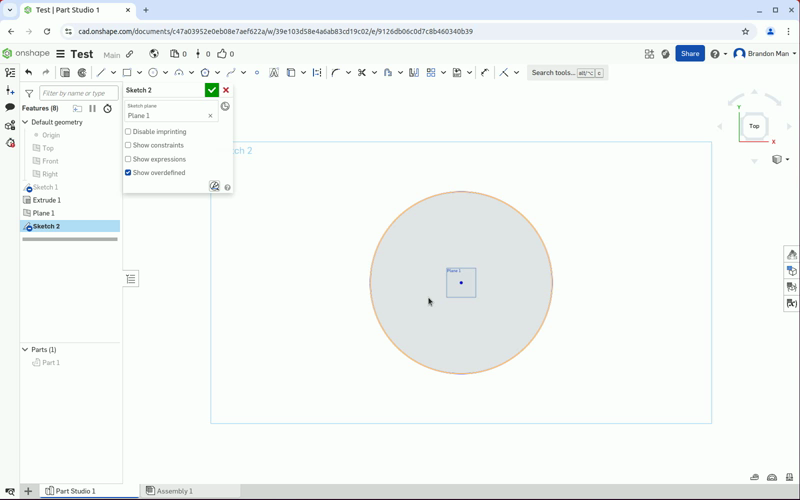
click(428, 297)
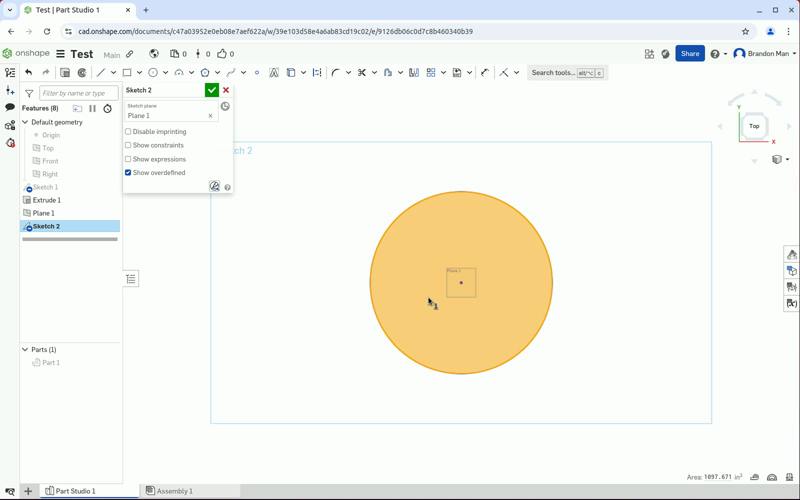
mouse_move(73, 352)
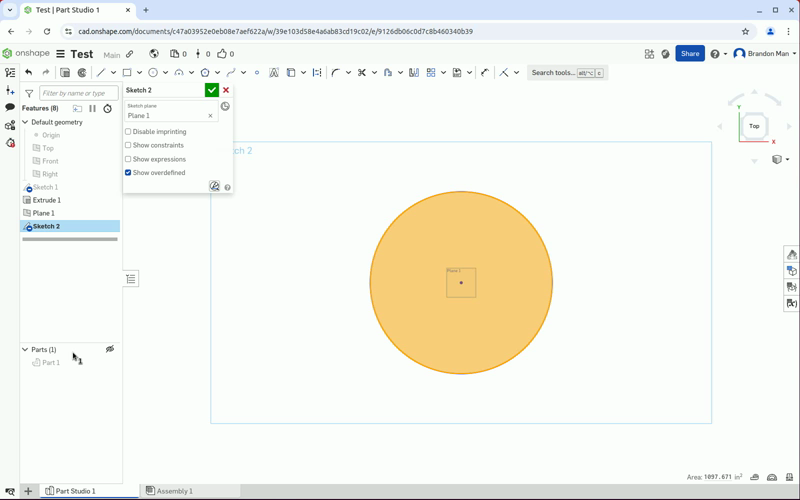
key(shift+y)
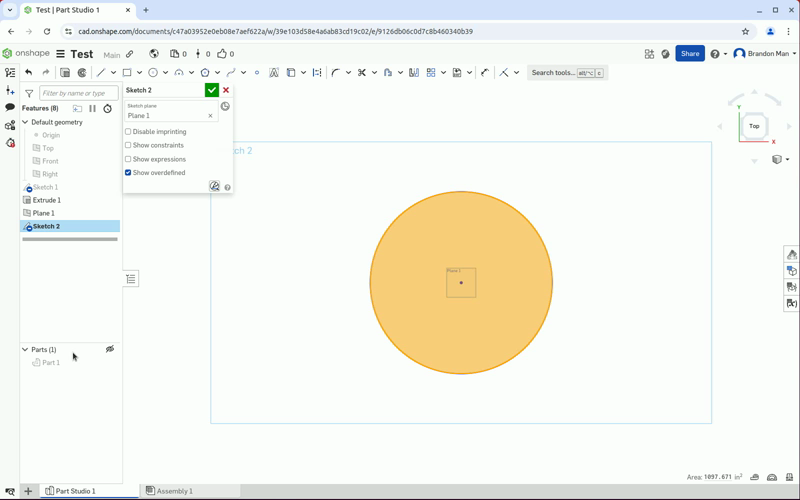
key(shift+e)
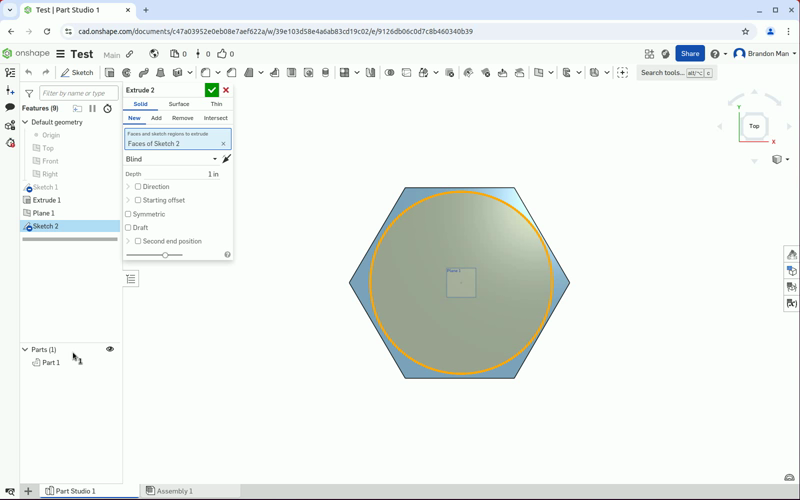
mouse_move(143, 106)
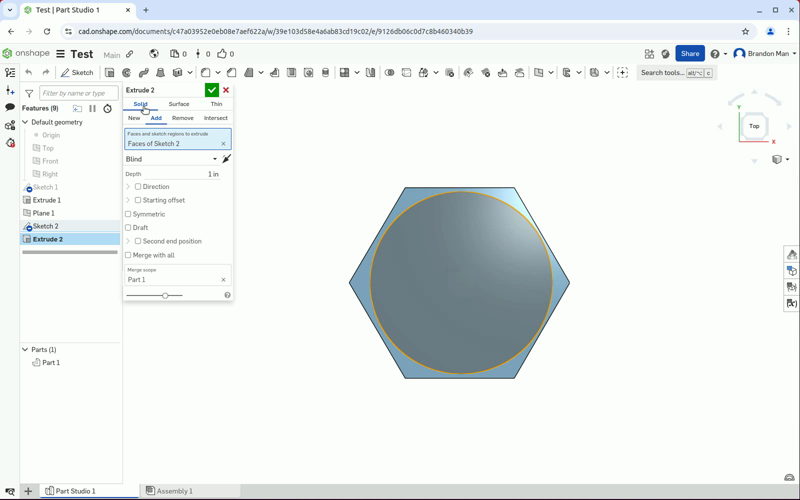
click(143, 106)
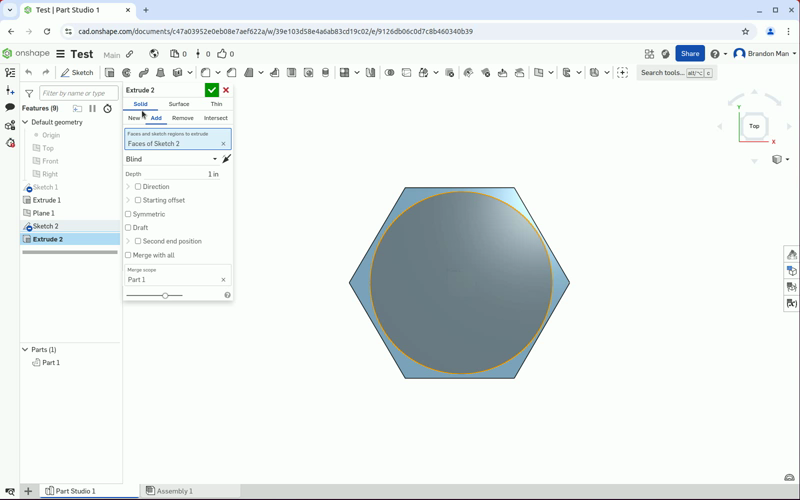
mouse_move(137, 120)
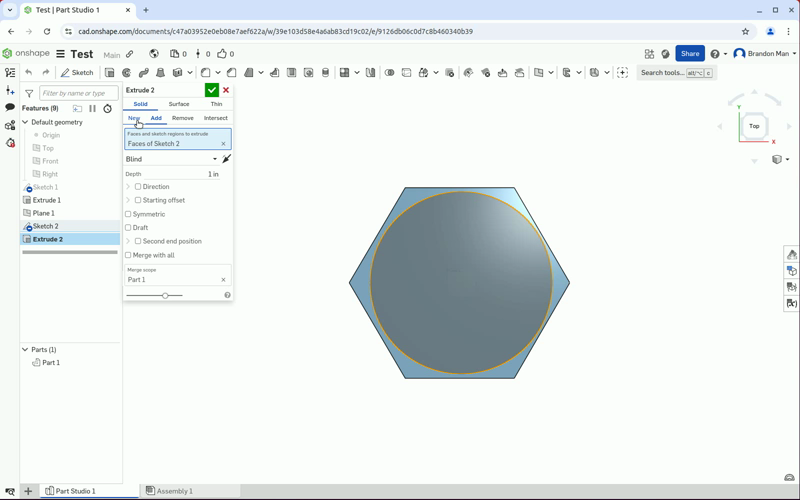
click(137, 120)
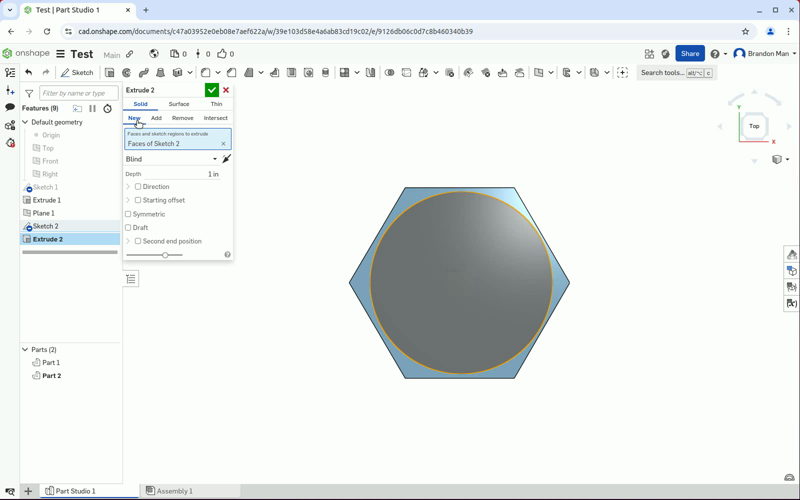
key(tab, 4)
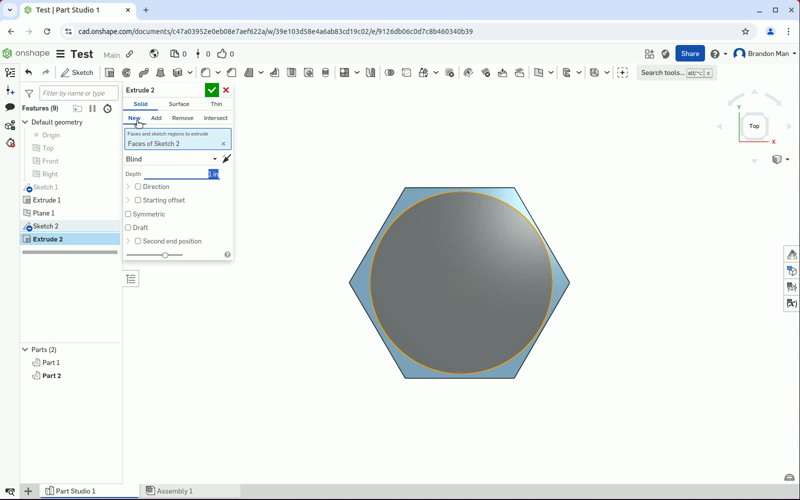
text(7.703)
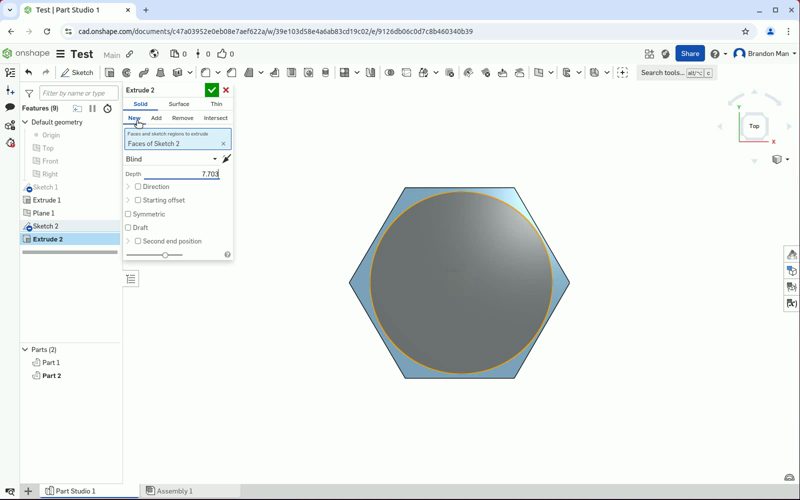
key(enter)
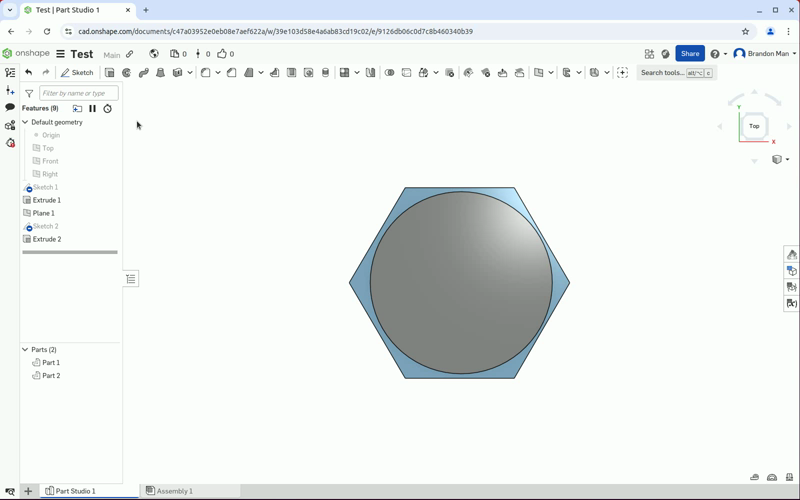
key(shift+h)
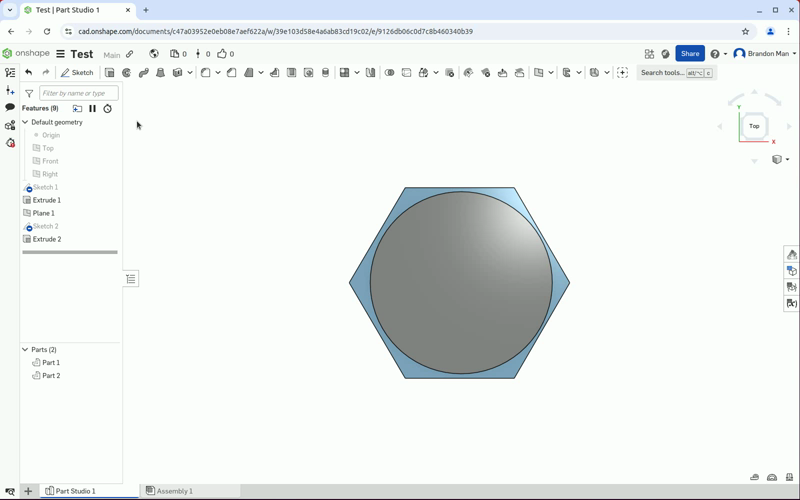
key(shift+h)
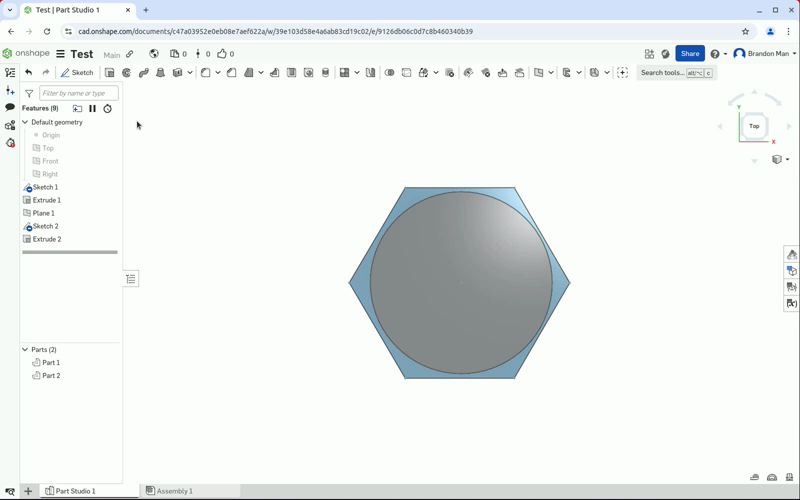
key(shift+7)
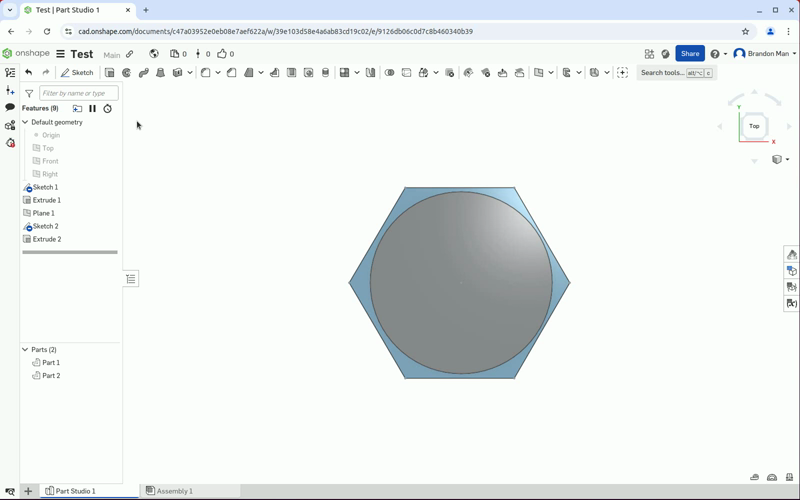
key(up, 3)
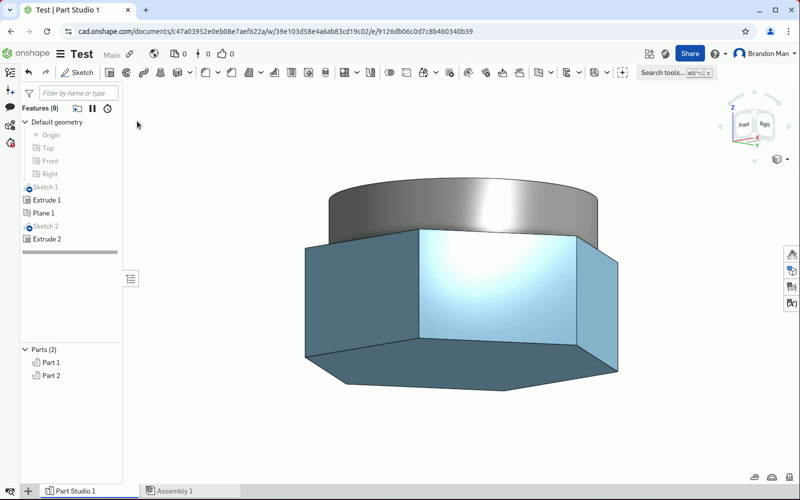
key(left, 3)
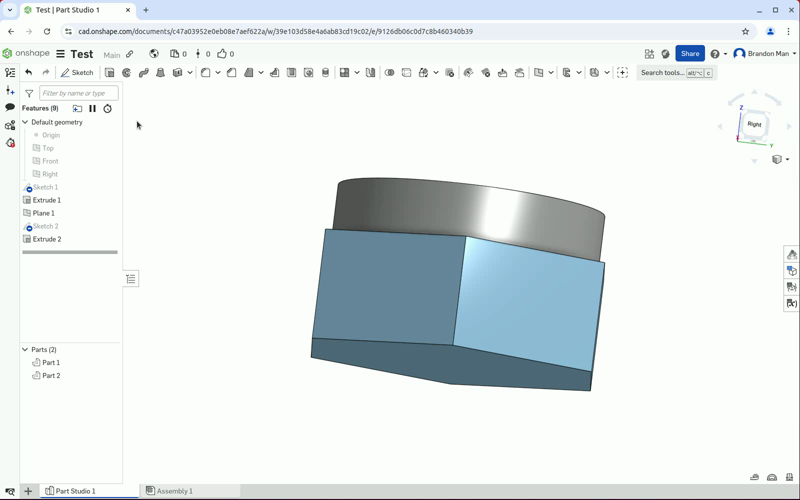
key(right, 3)
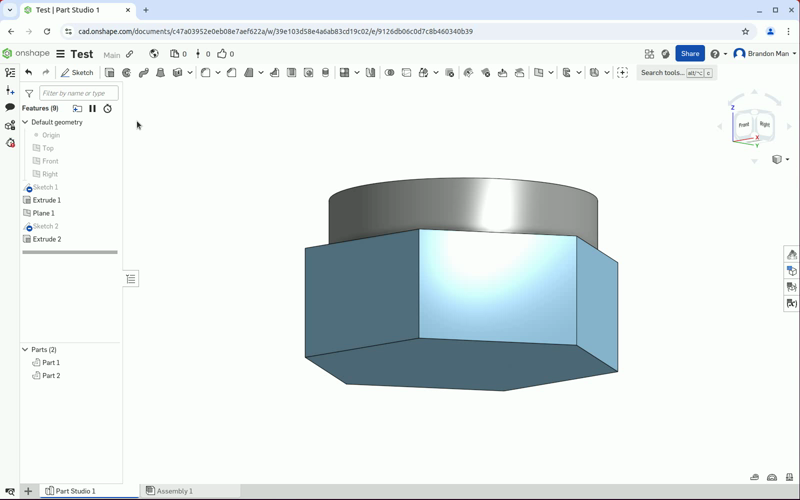
key(down, 3)
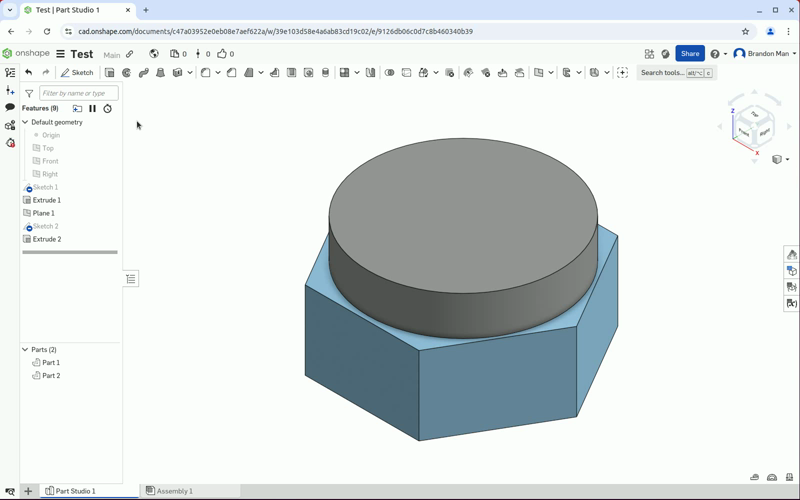
mouse_move(73, 189)
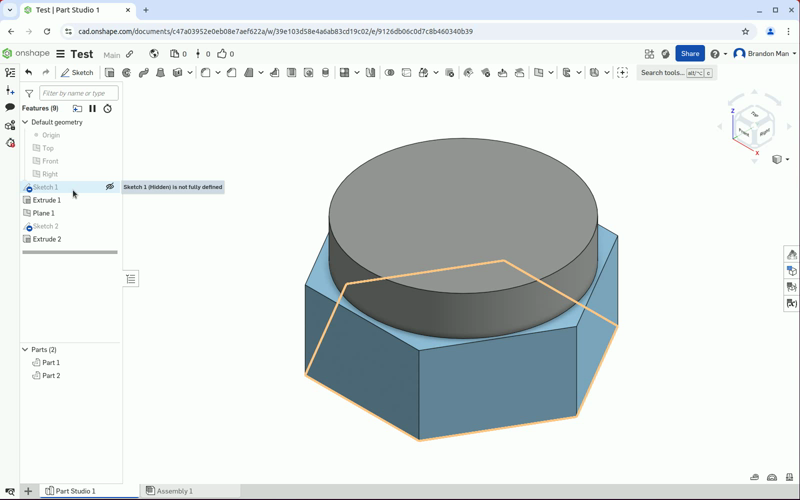
click(73, 189)